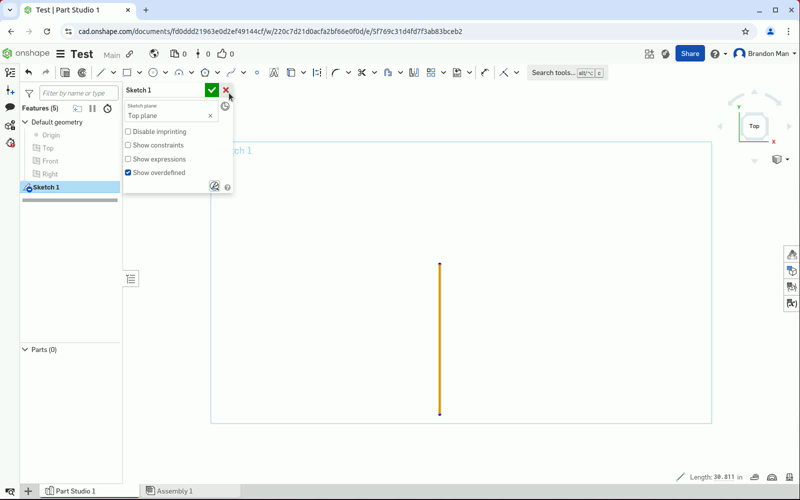
key(shift+h)
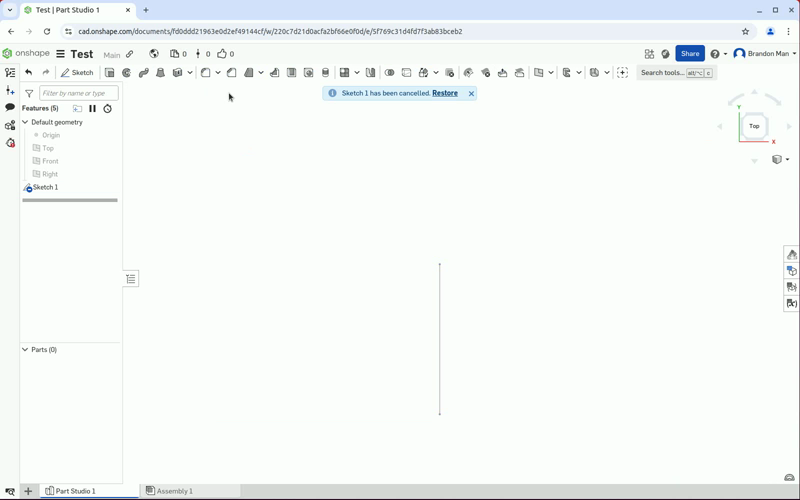
key(shift+s)
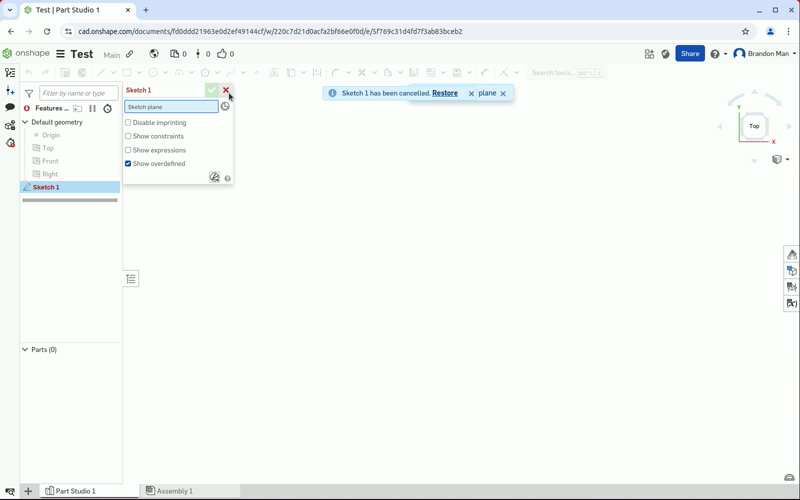
mouse_move(73, 150)
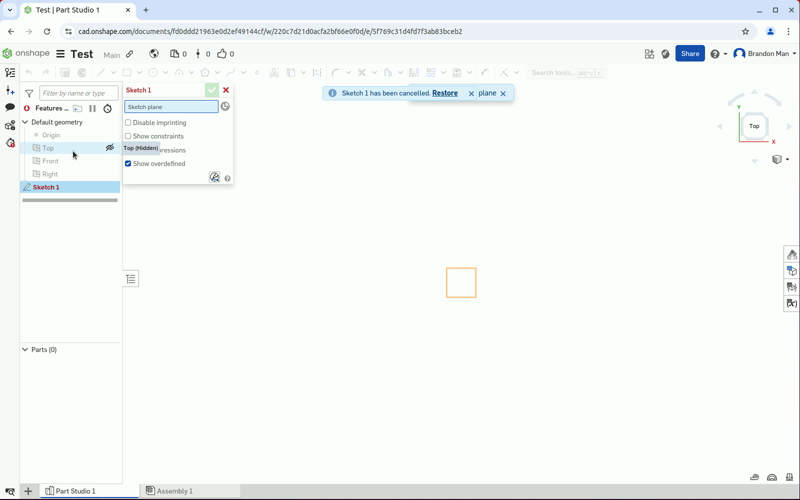
click(73, 150)
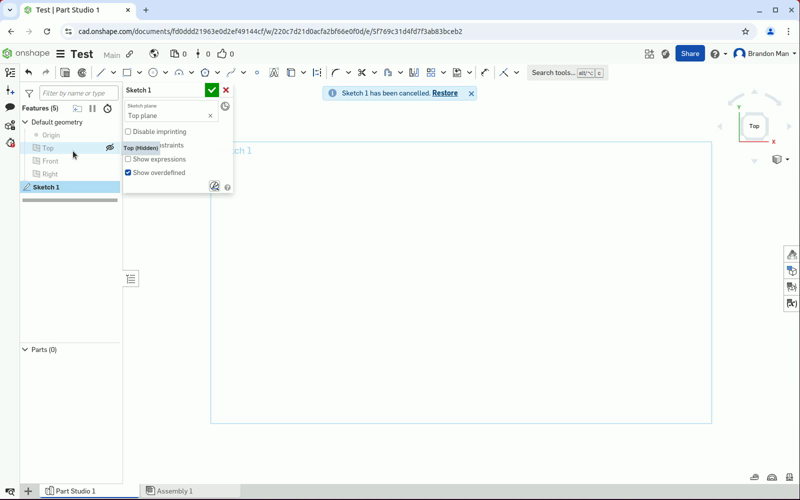
mouse_move(73, 352)
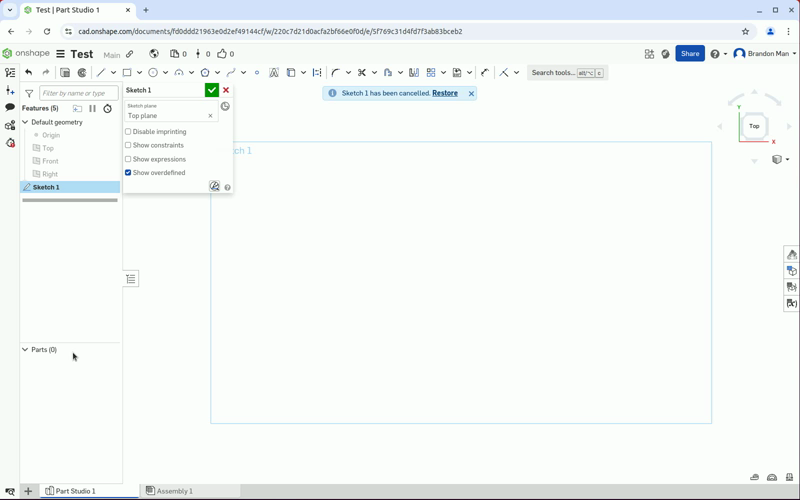
key(y)
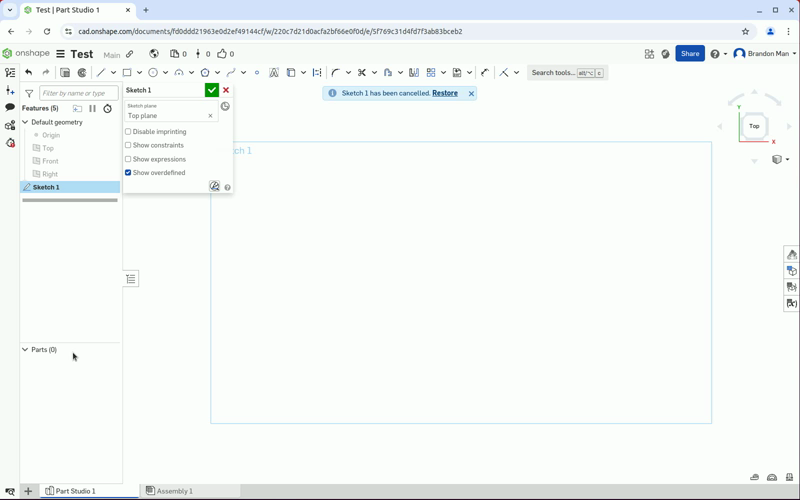
key(l)
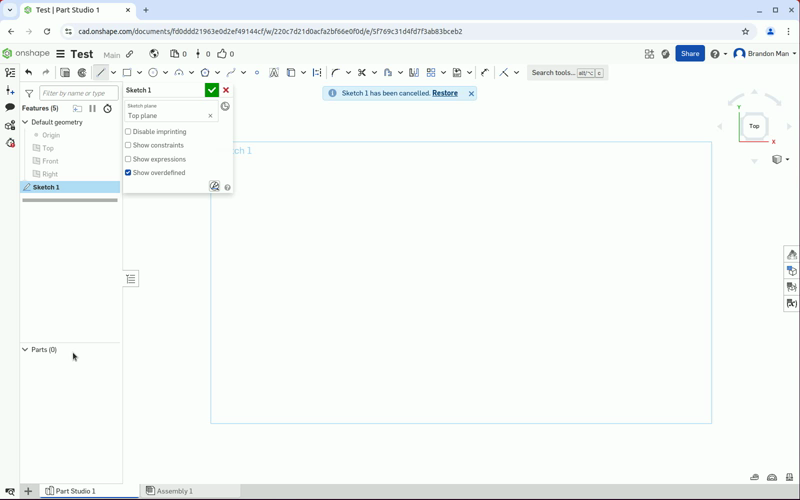
key_down(shift)
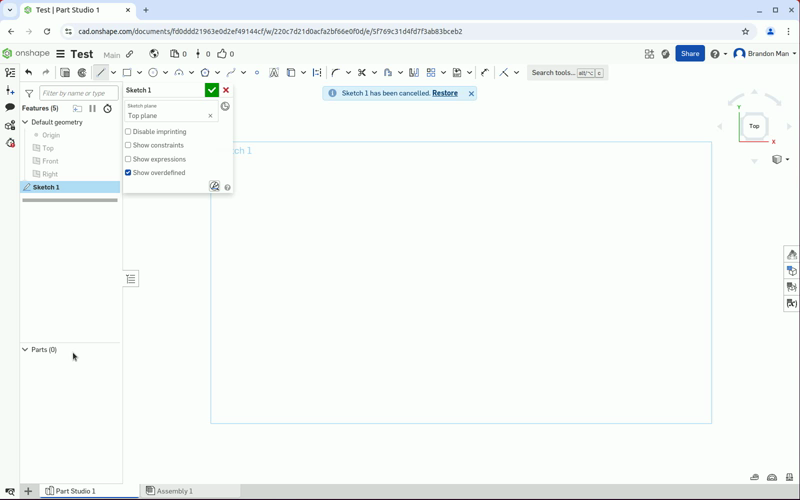
mouse_move(391, 318)
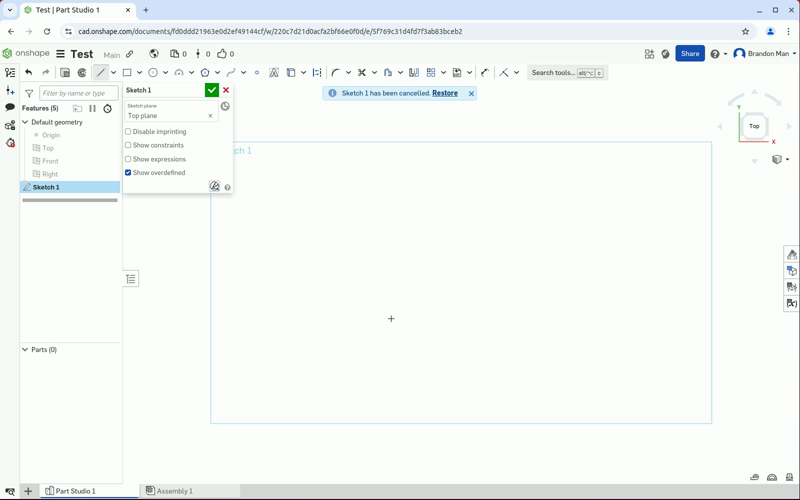
click(391, 318)
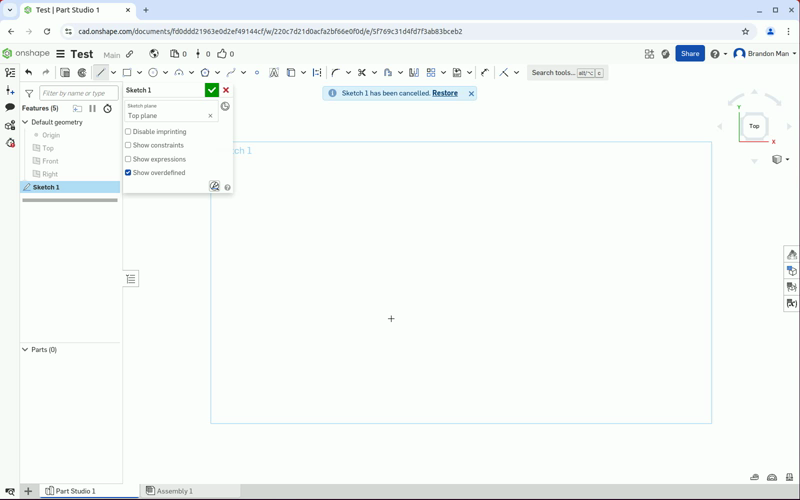
key_up(shift)
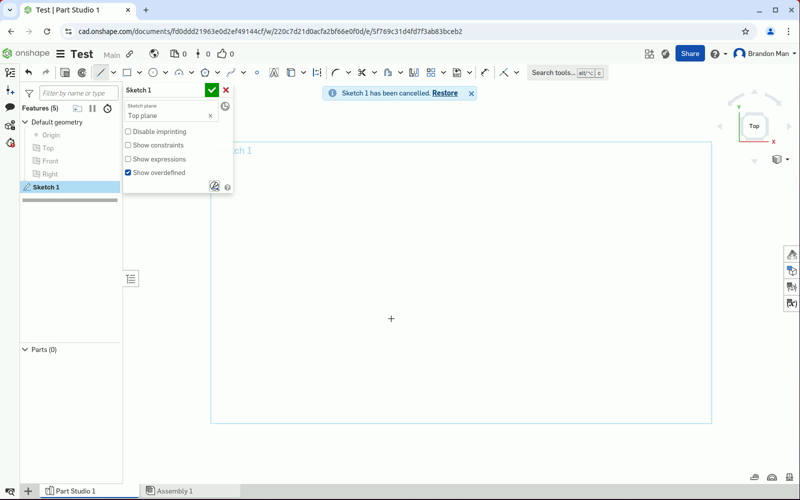
key_down(shift)
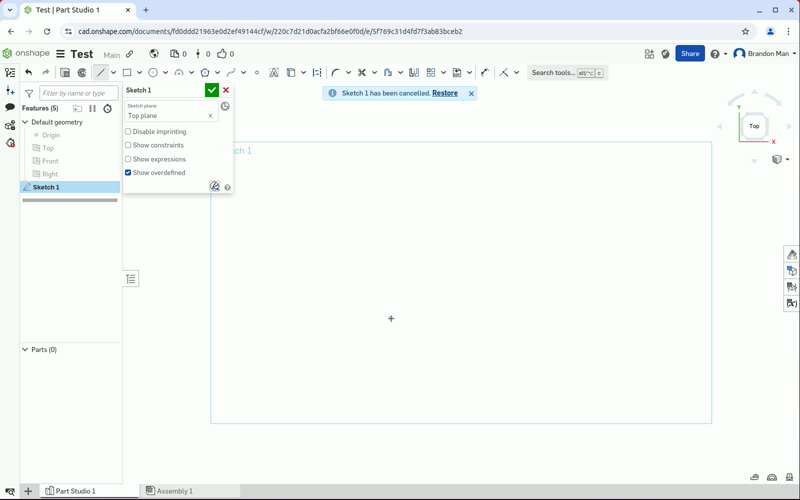
mouse_move(461, 318)
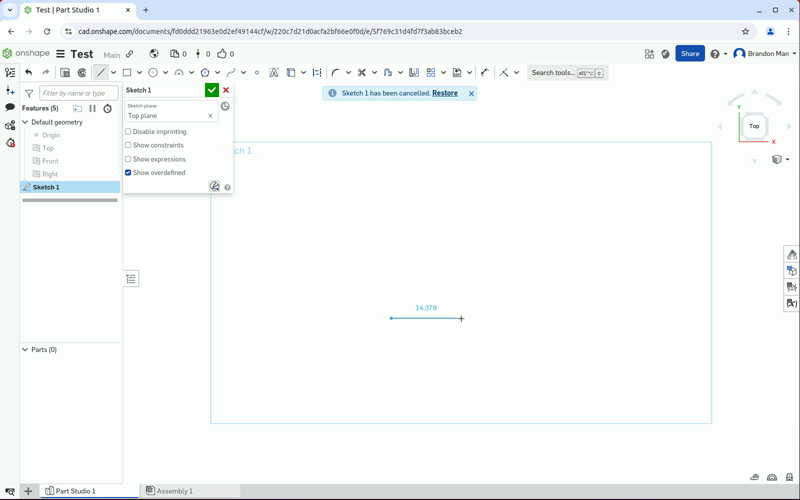
click(461, 318)
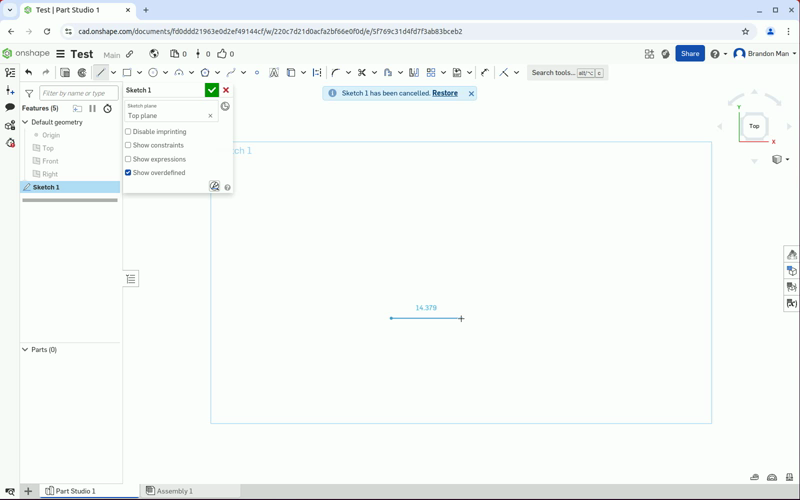
key_up(shift)
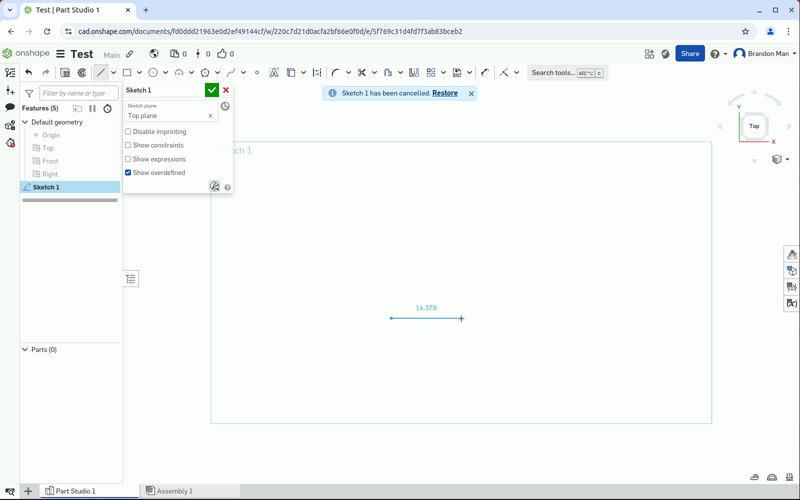
key_down(shift)
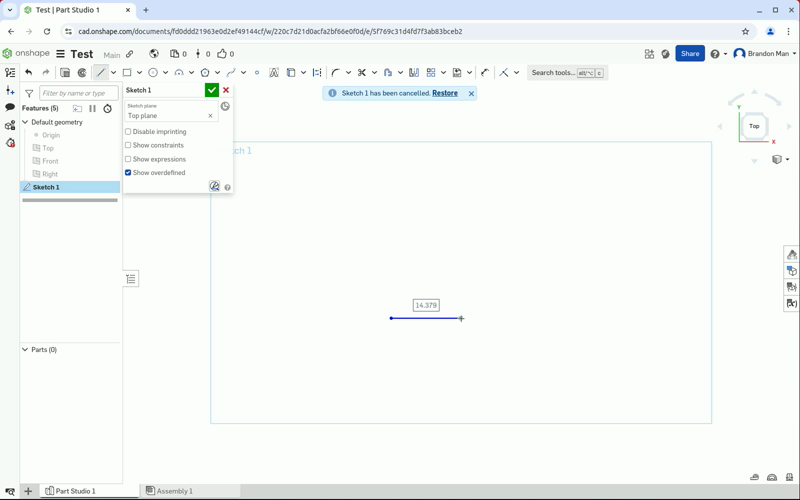
mouse_move(491, 318)
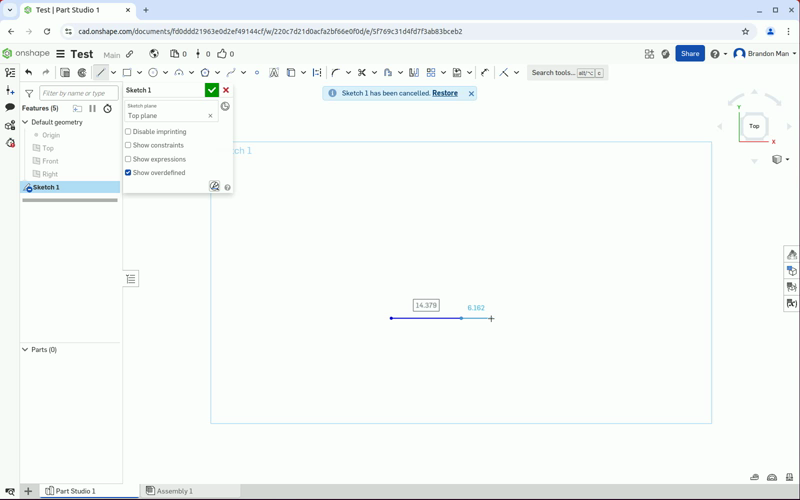
mouse_move(461, 282)
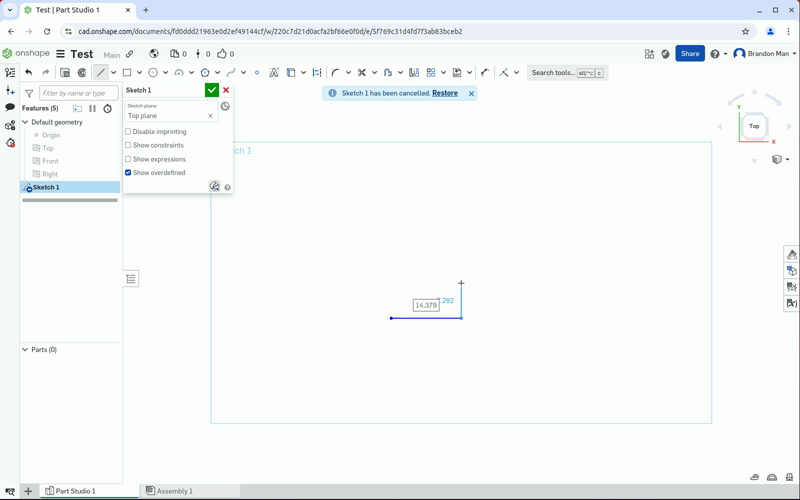
click(461, 282)
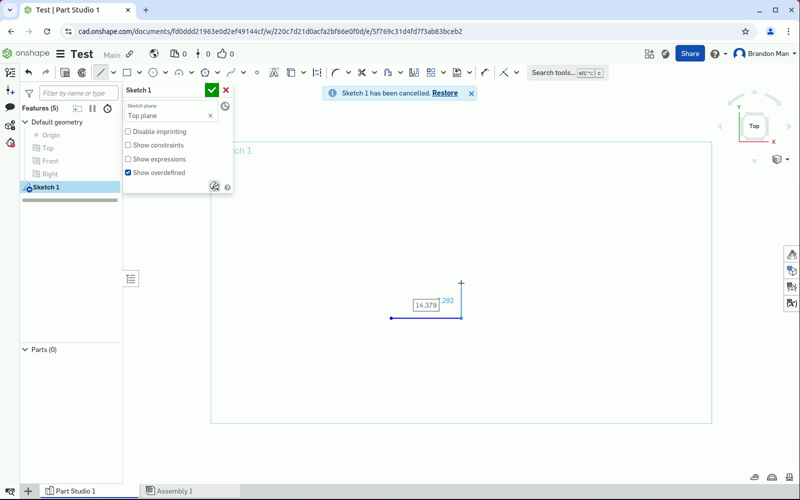
key_up(shift)
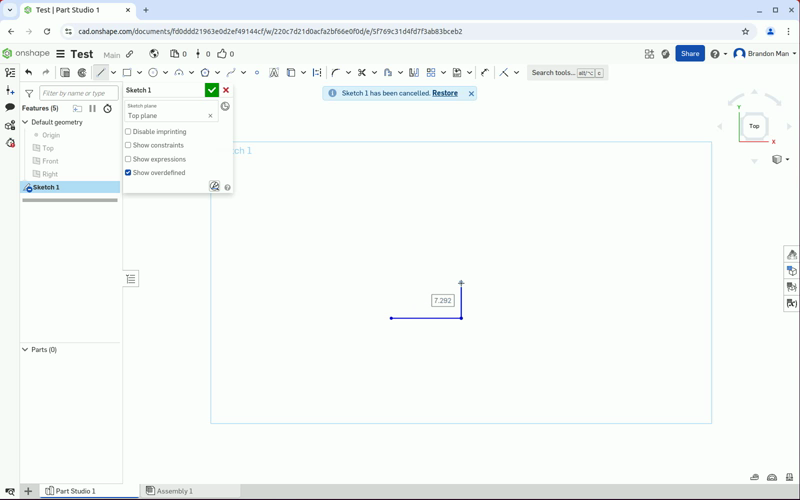
key_down(shift)
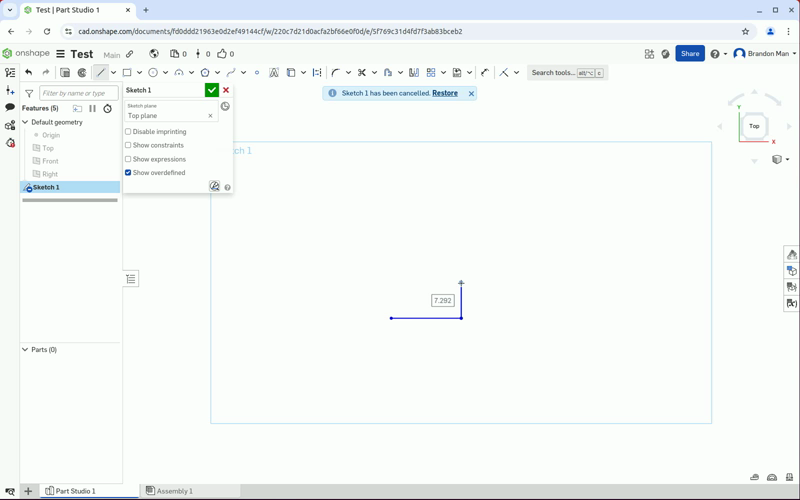
mouse_move(391, 282)
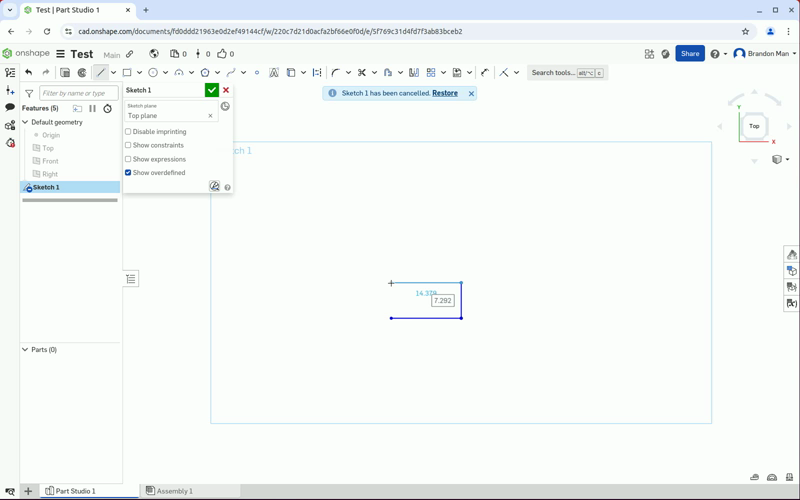
click(391, 282)
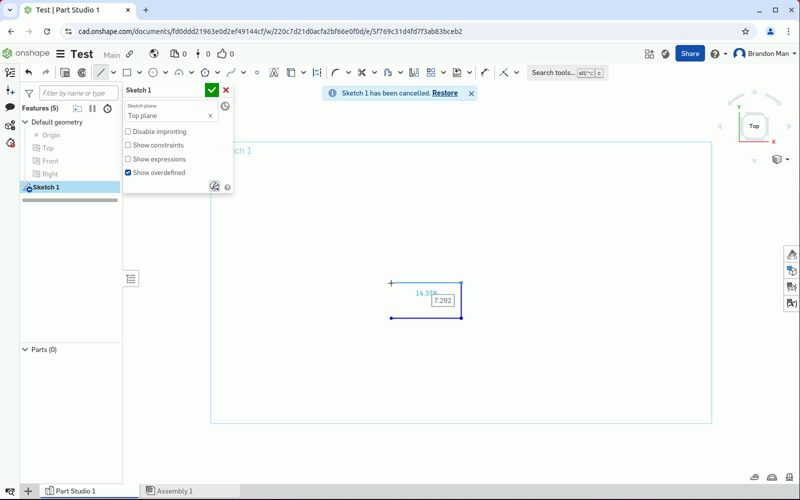
key_up(shift)
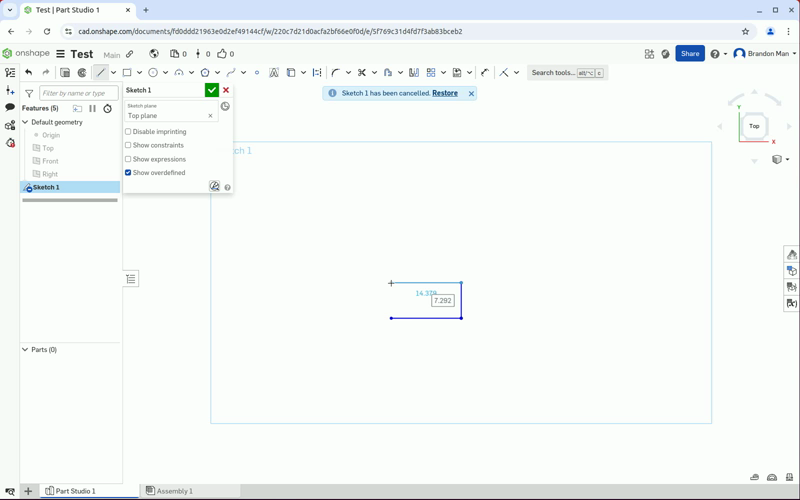
mouse_move(421, 282)
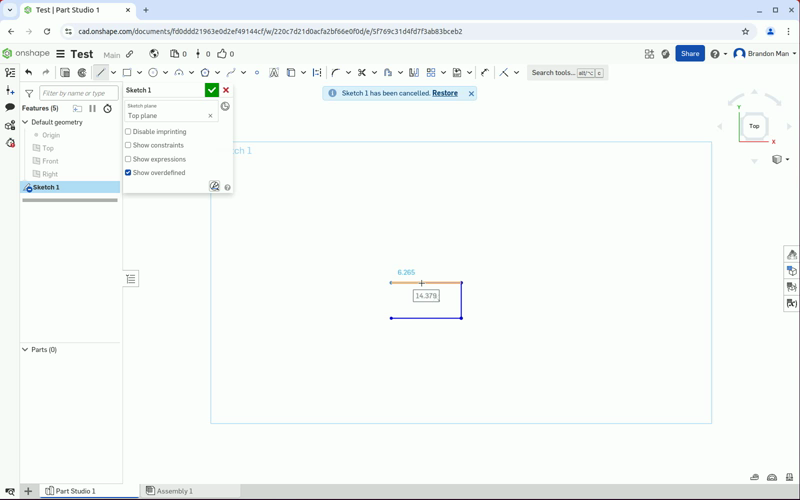
key_down(shift)
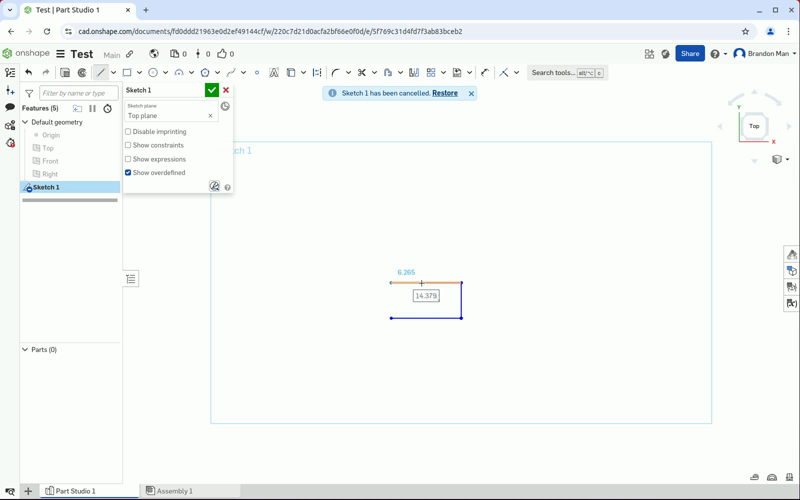
mouse_move(391, 318)
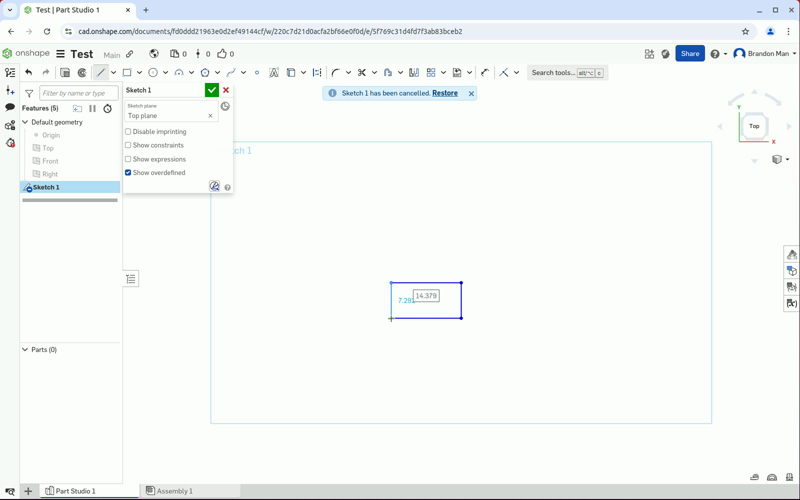
key_up(shift)
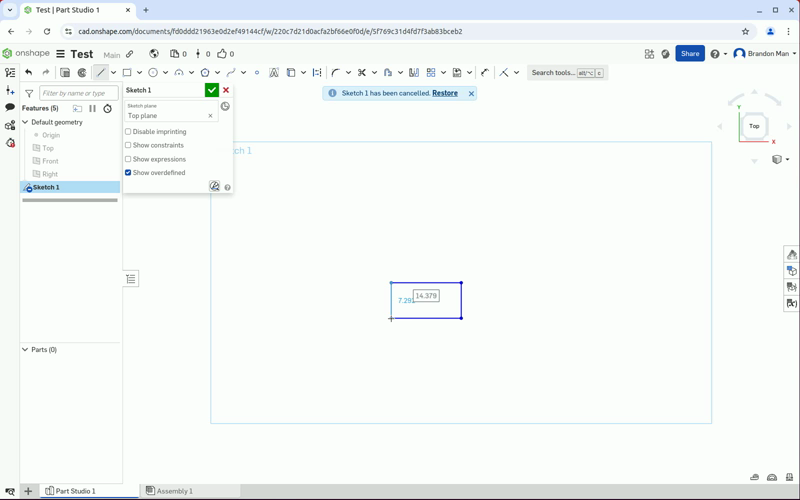
click(391, 318)
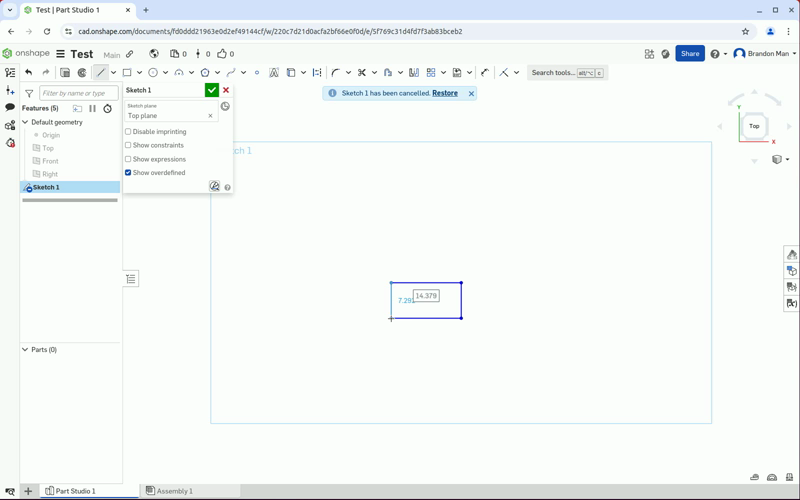
key(esc)
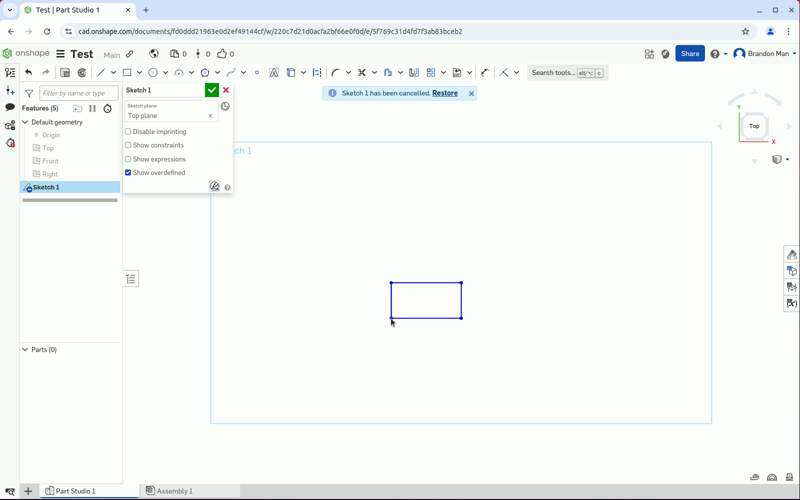
mouse_move(411, 285)
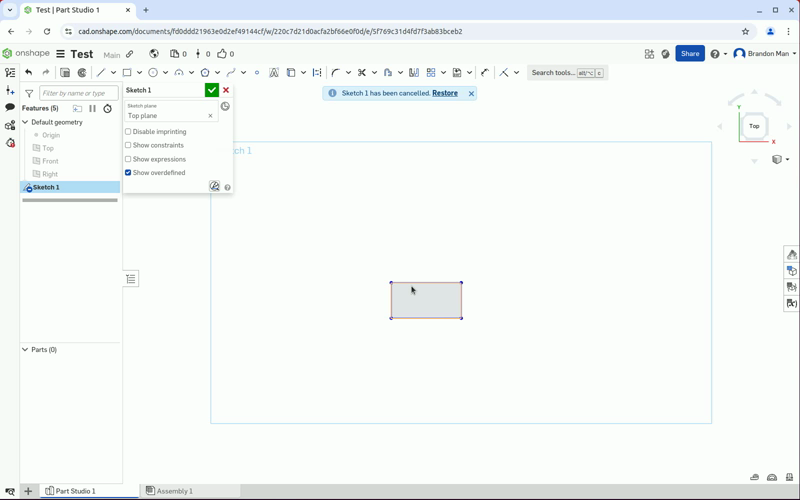
click(411, 285)
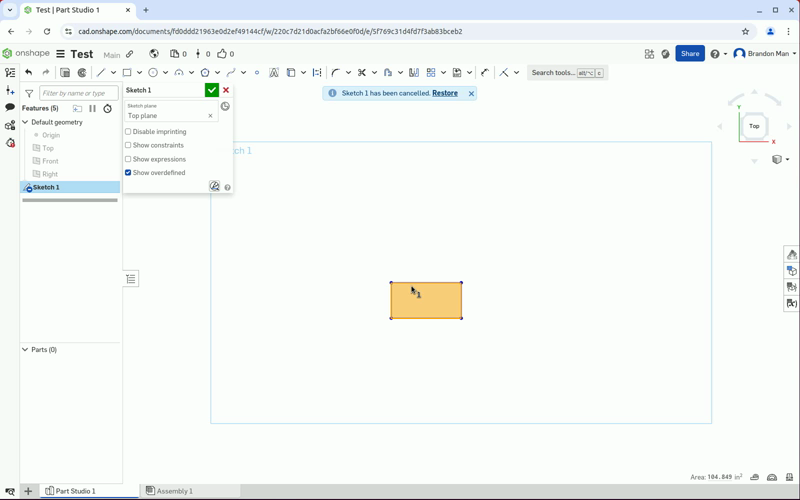
mouse_move(73, 352)
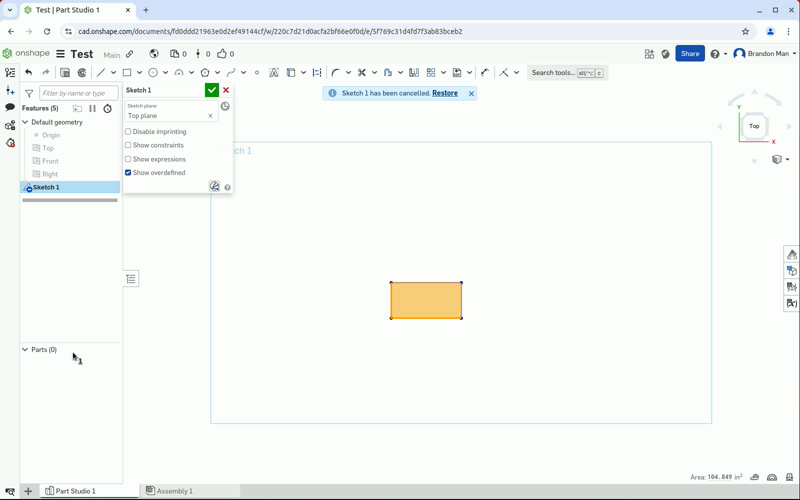
key(shift+y)
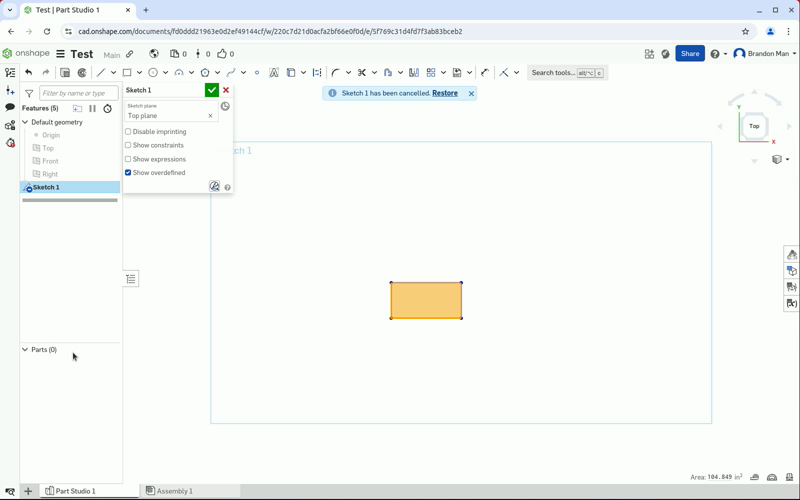
key(shift+e)
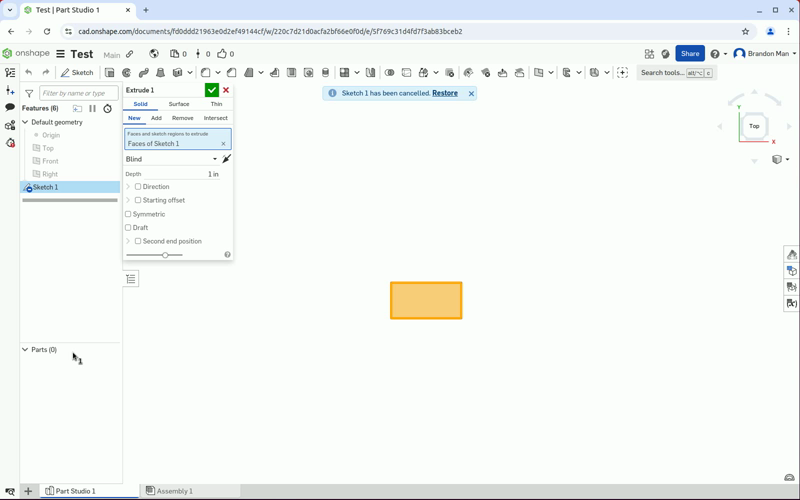
mouse_move(143, 106)
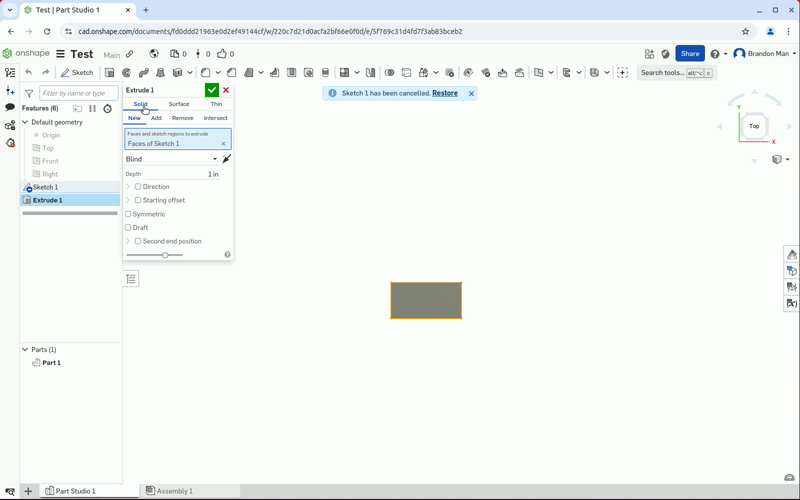
click(143, 106)
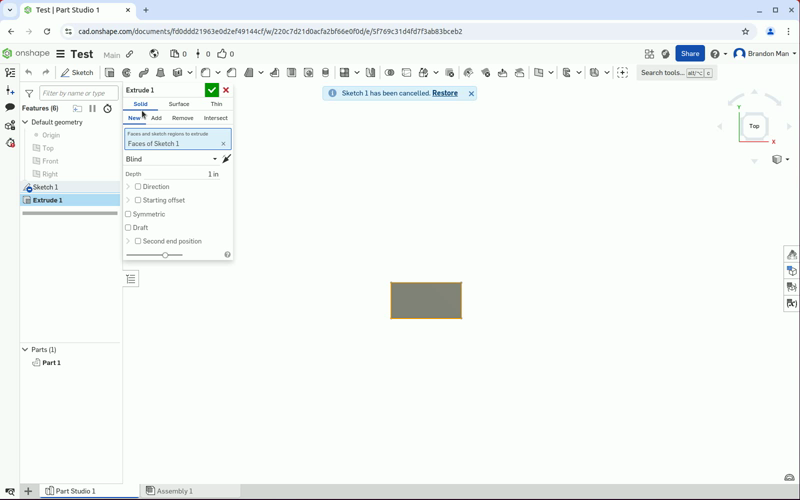
mouse_move(137, 120)
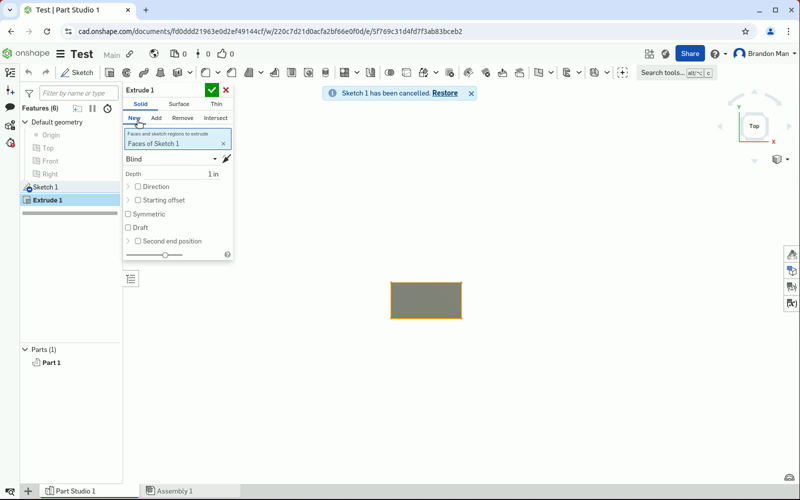
click(137, 120)
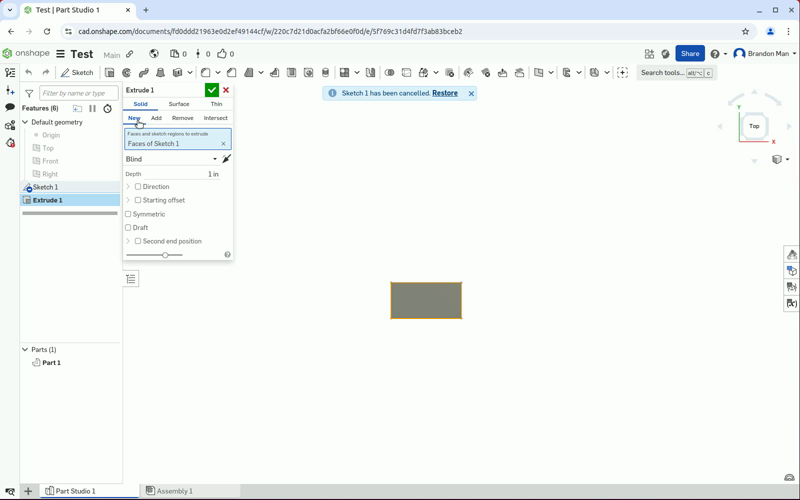
key(tab, 4)
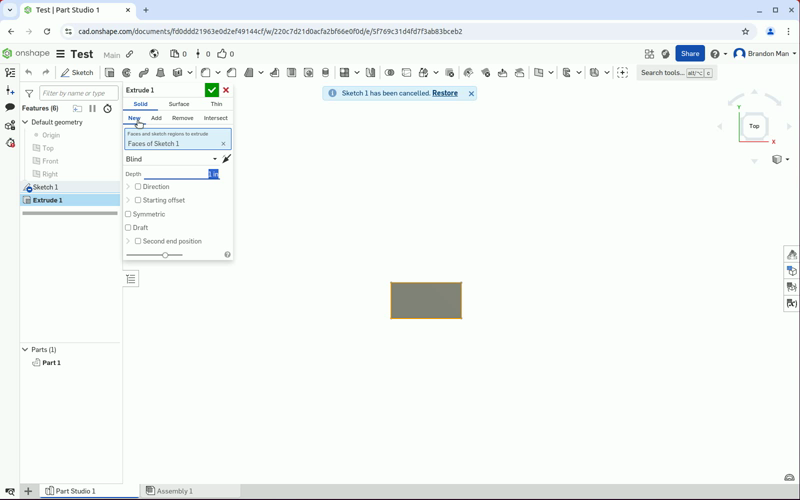
text(5.777)
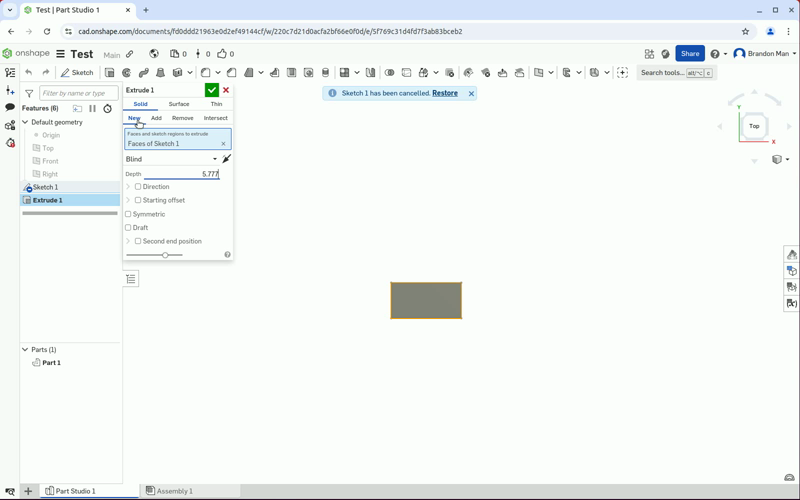
key(enter)
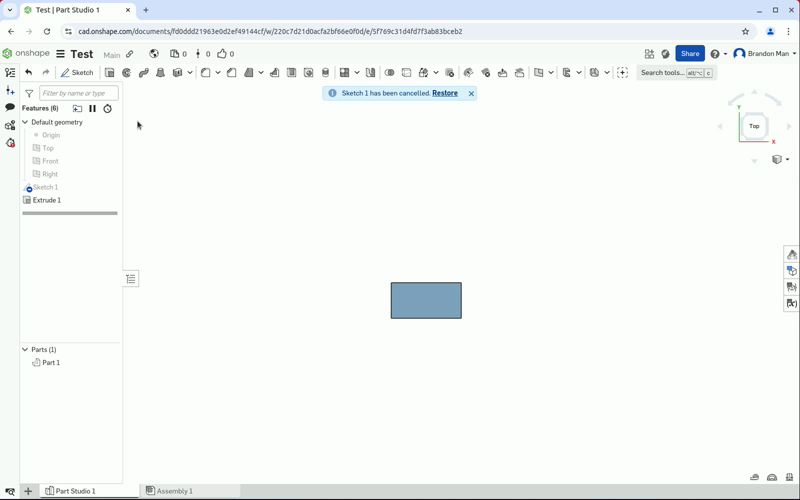
key(shift+h)
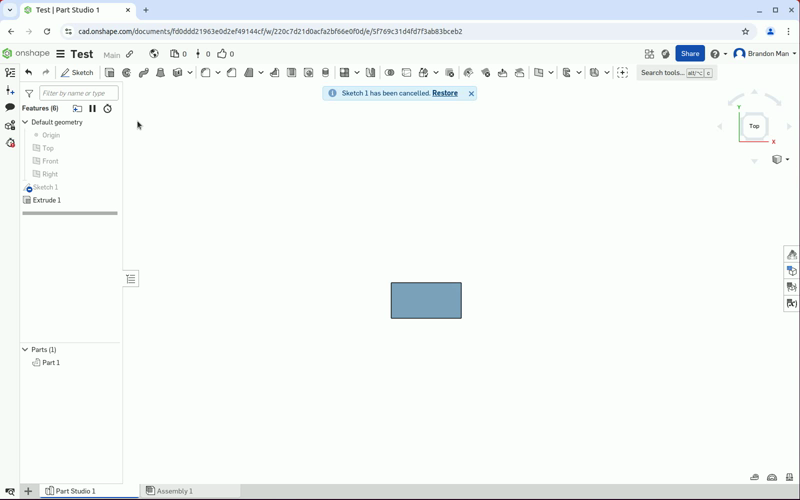
key(shift+h)
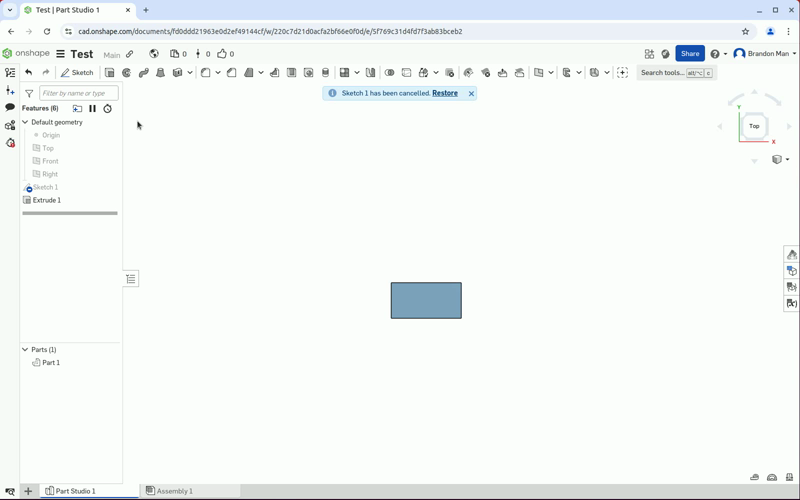
mouse_move(73, 189)
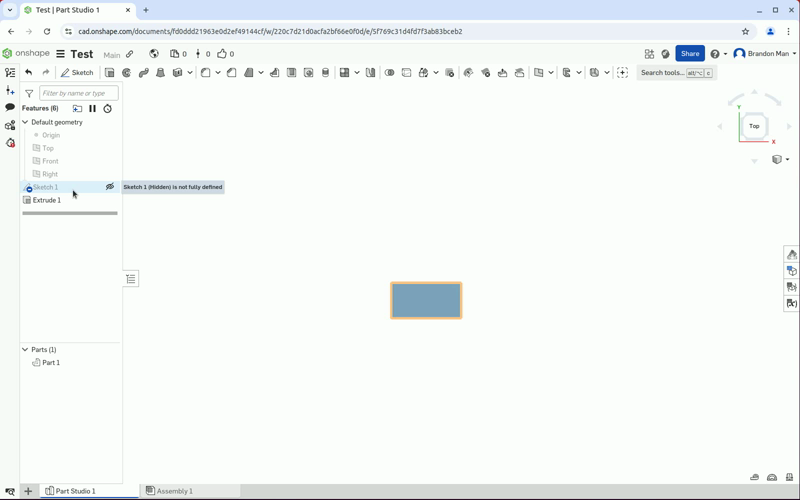
click(73, 189)
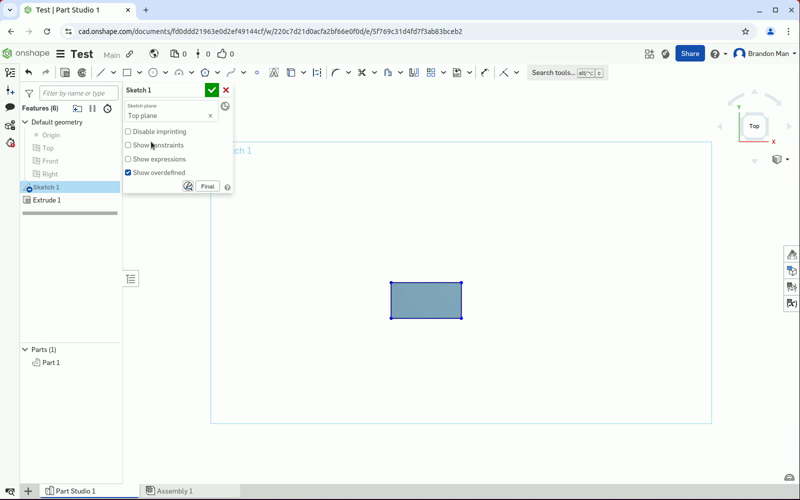
mouse_move(229, 92)
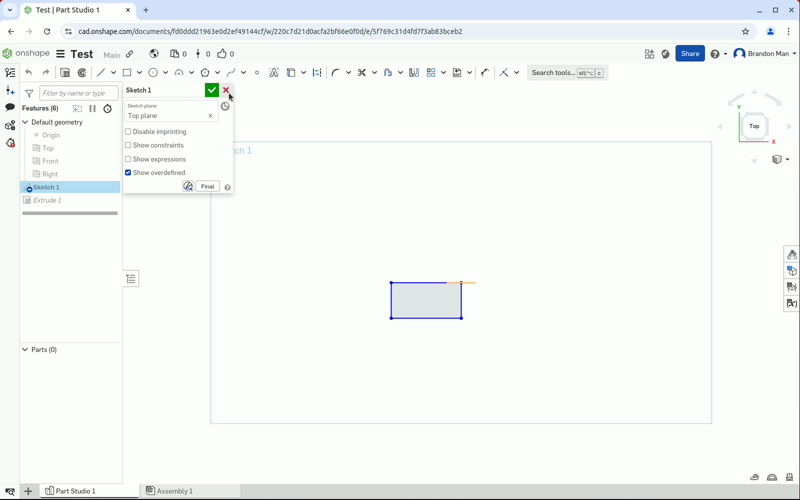
click(229, 92)
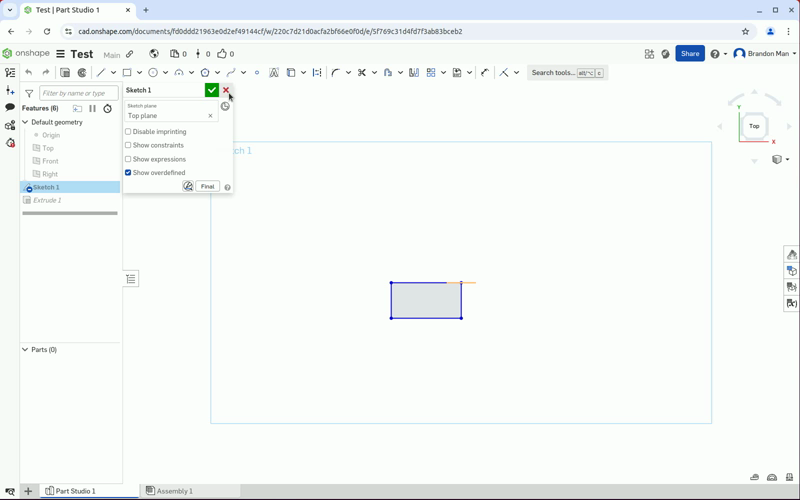
key(shift+s)
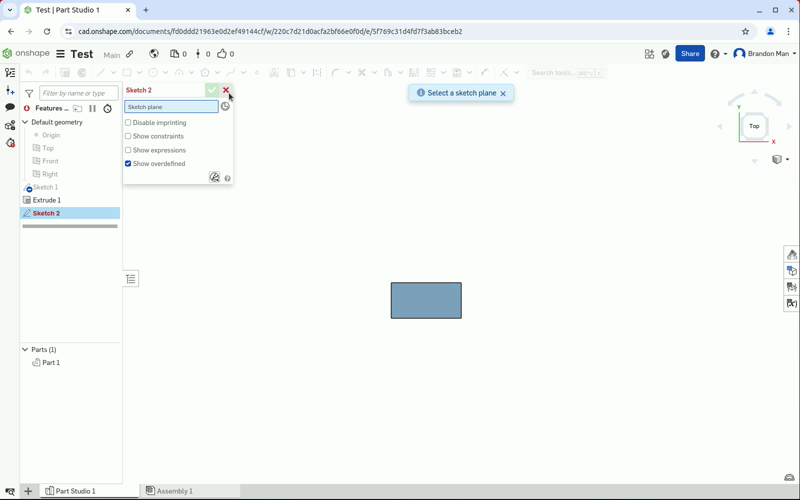
mouse_move(73, 150)
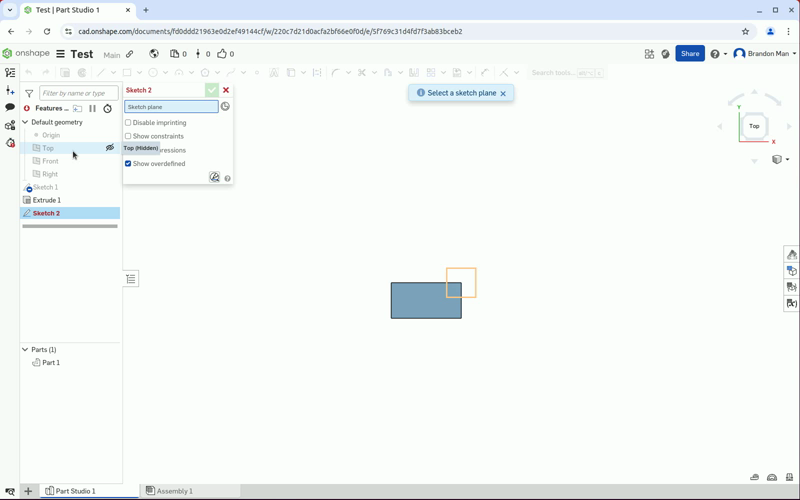
click(73, 150)
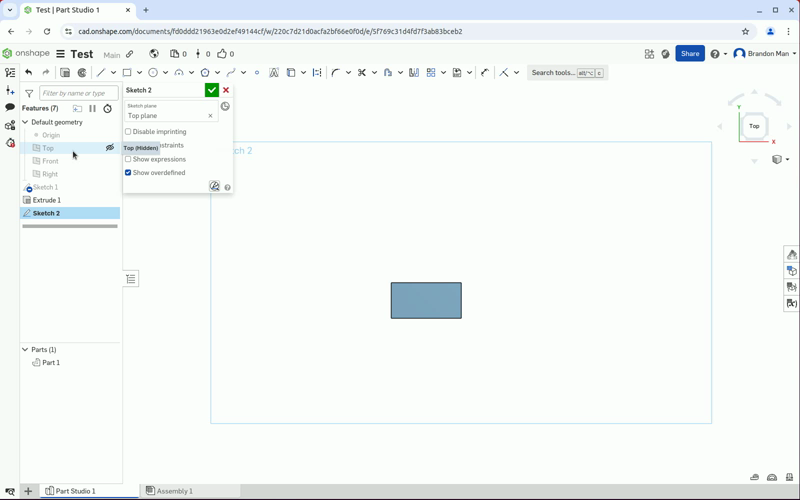
mouse_move(73, 352)
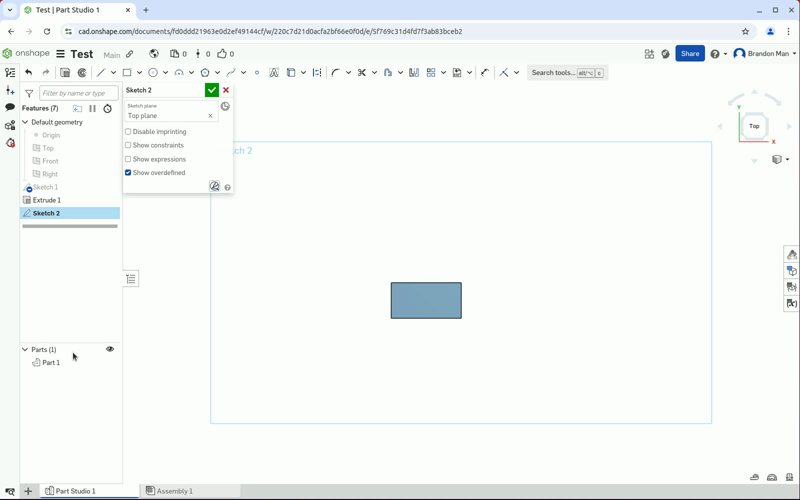
key(y)
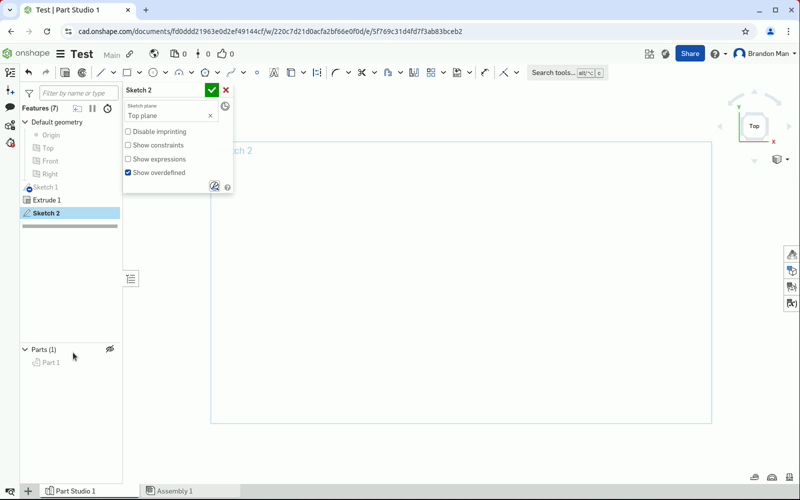
key(l)
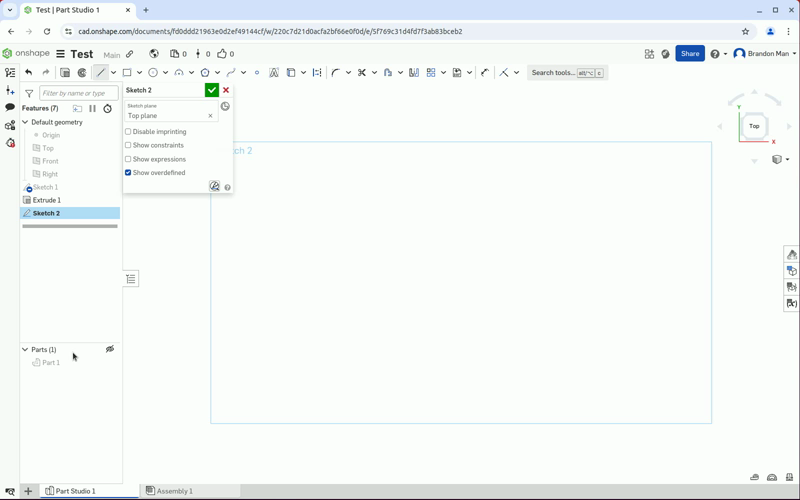
key_down(shift)
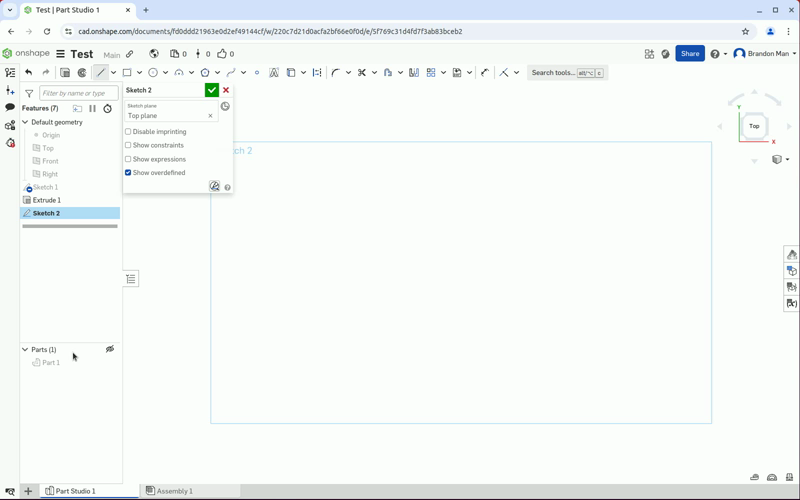
mouse_move(391, 318)
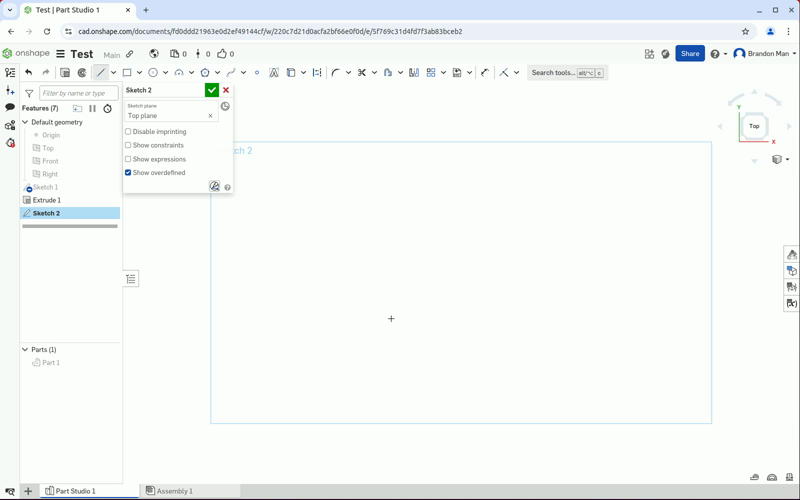
click(391, 318)
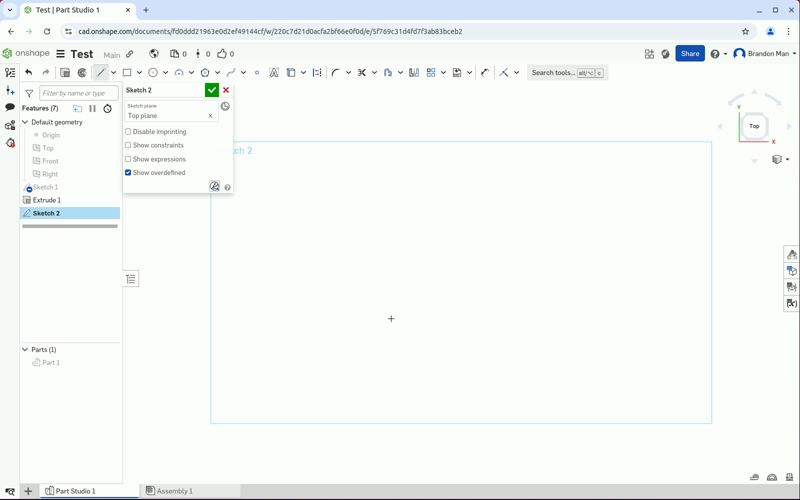
key_up(shift)
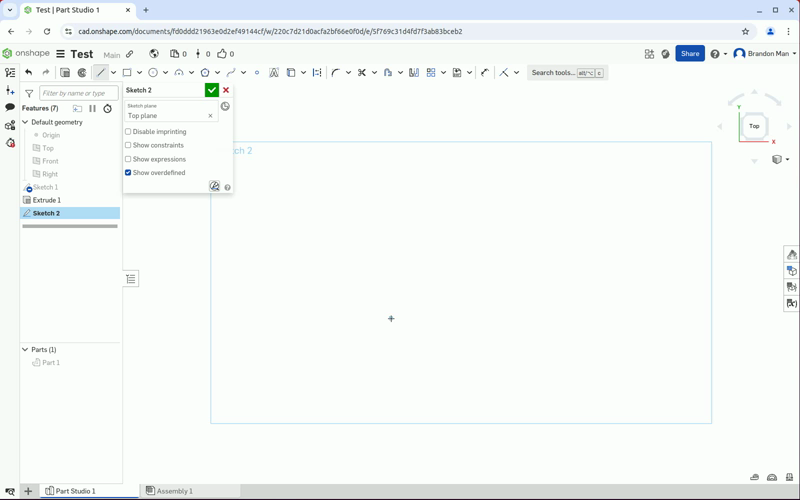
key_down(shift)
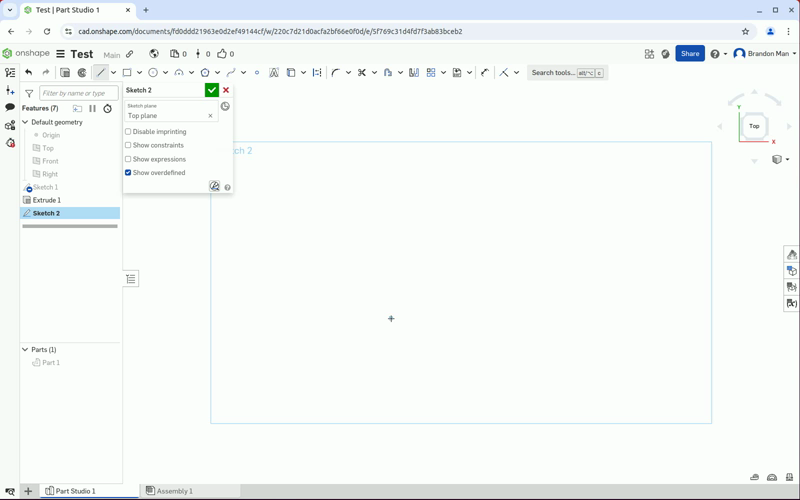
mouse_move(461, 318)
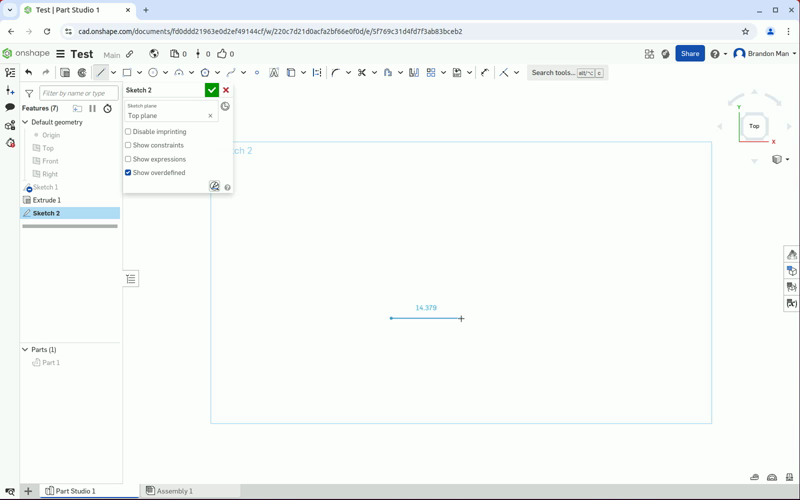
click(461, 318)
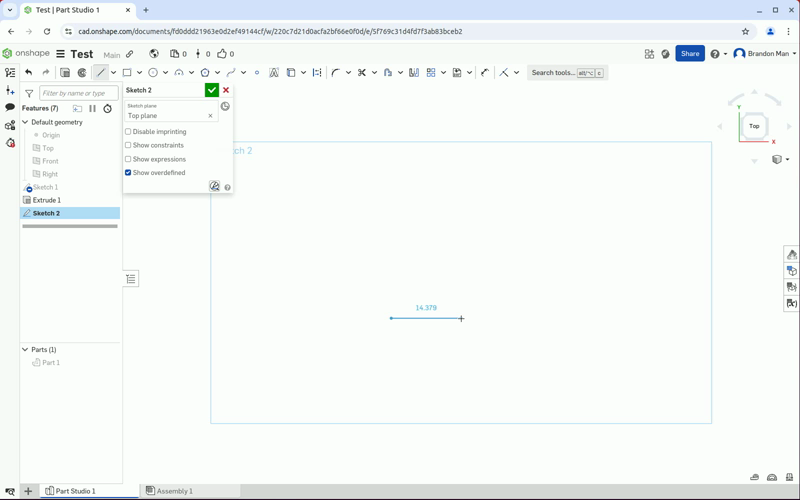
key_up(shift)
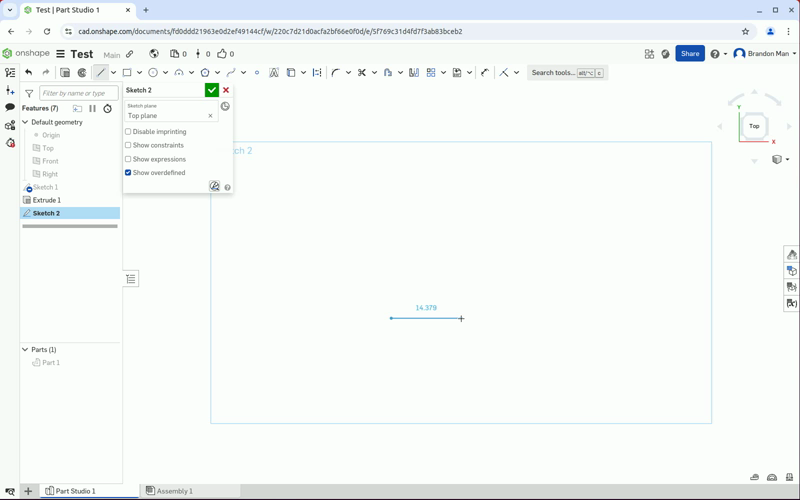
key_down(shift)
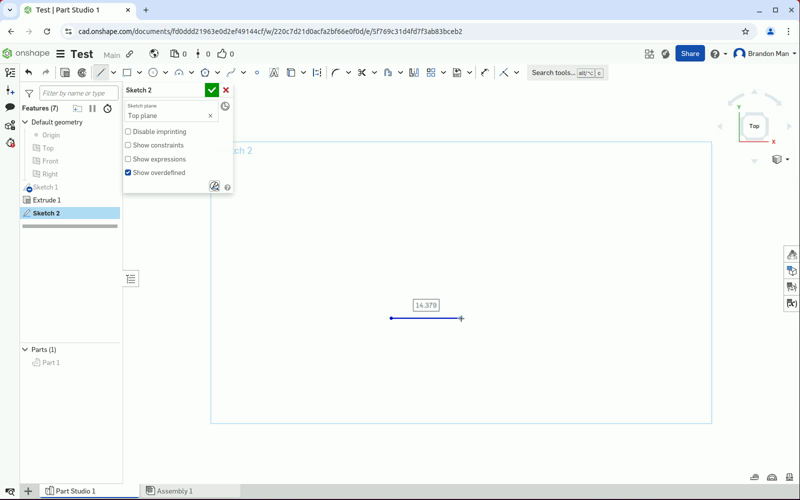
mouse_move(491, 318)
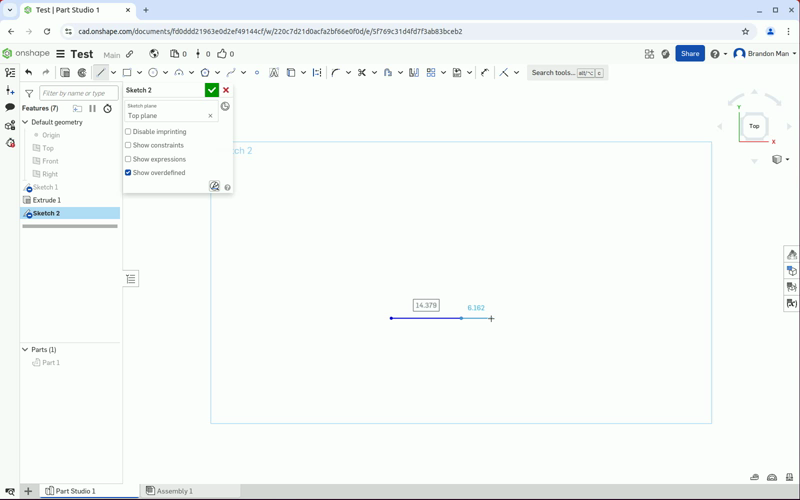
mouse_move(461, 282)
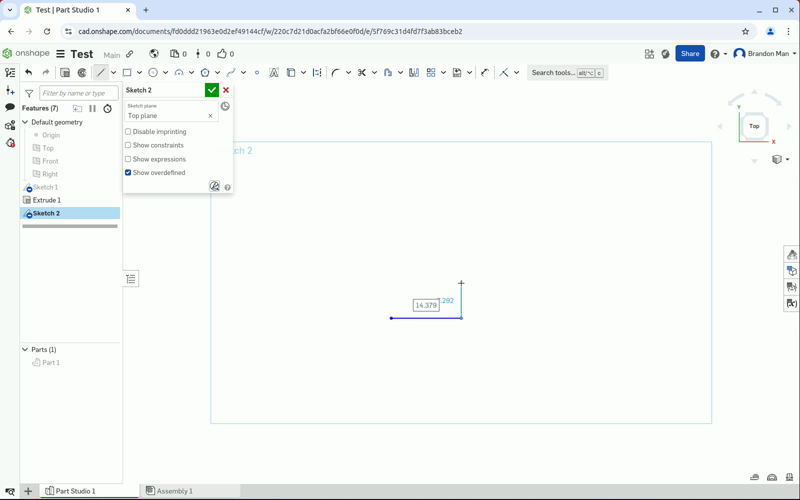
click(461, 282)
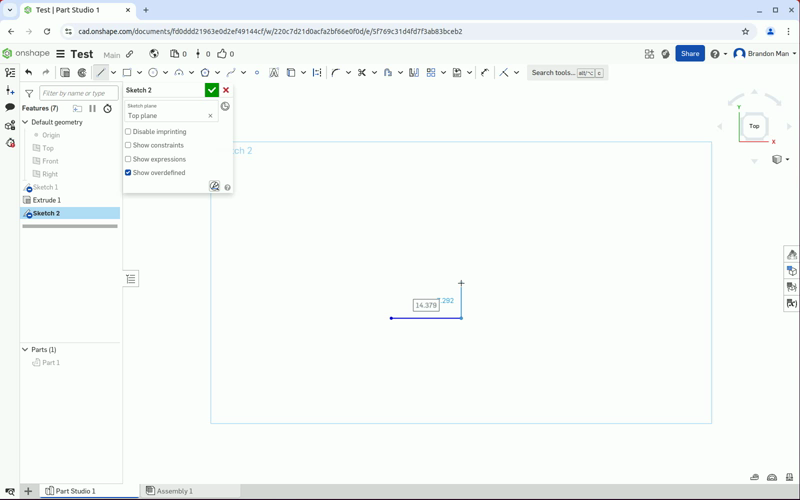
key_up(shift)
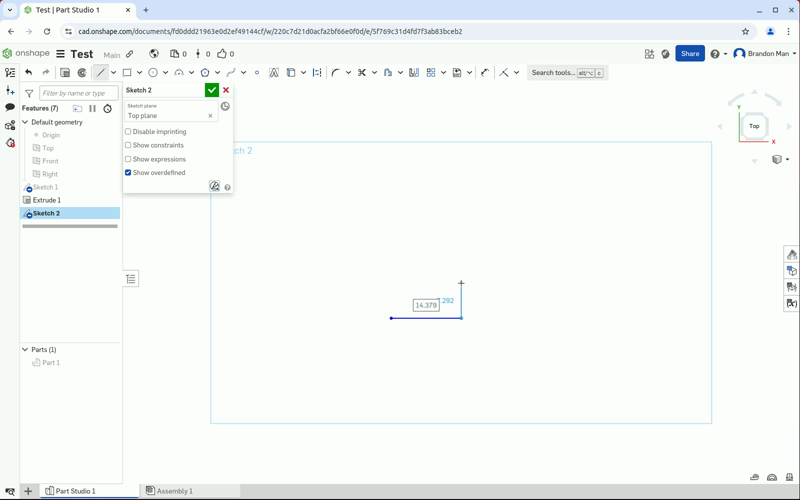
key_down(shift)
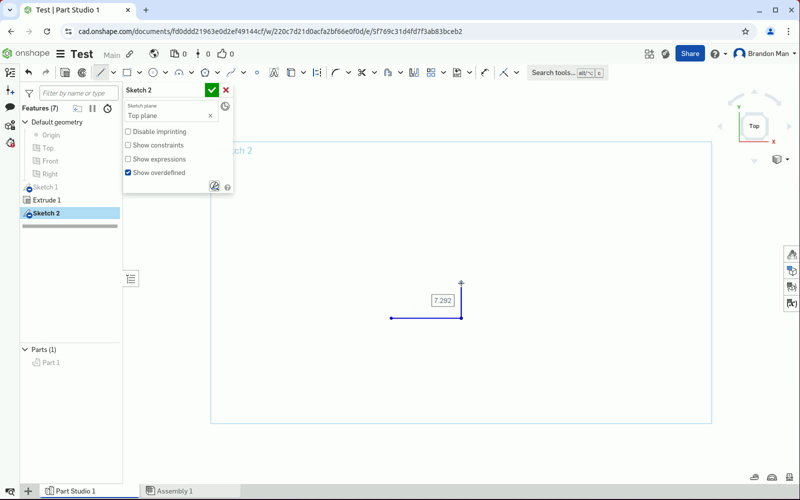
mouse_move(391, 282)
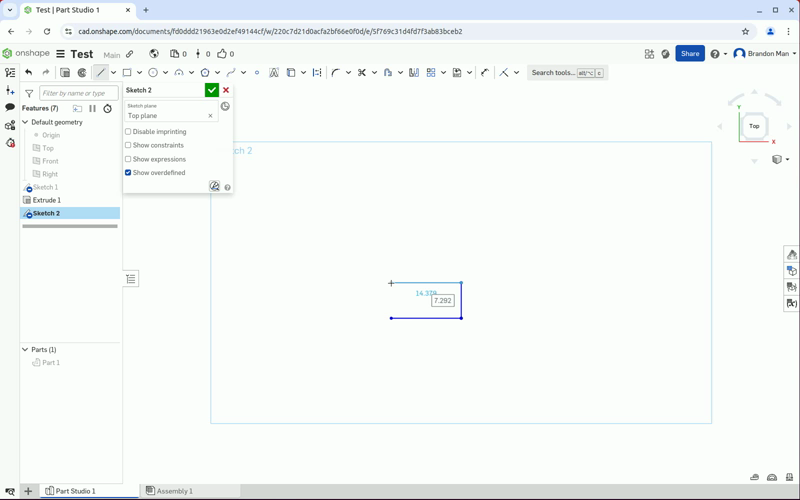
click(391, 282)
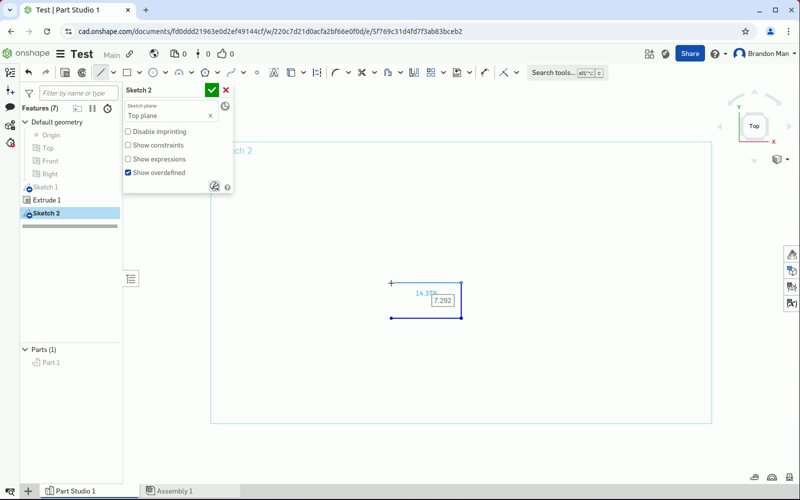
key_up(shift)
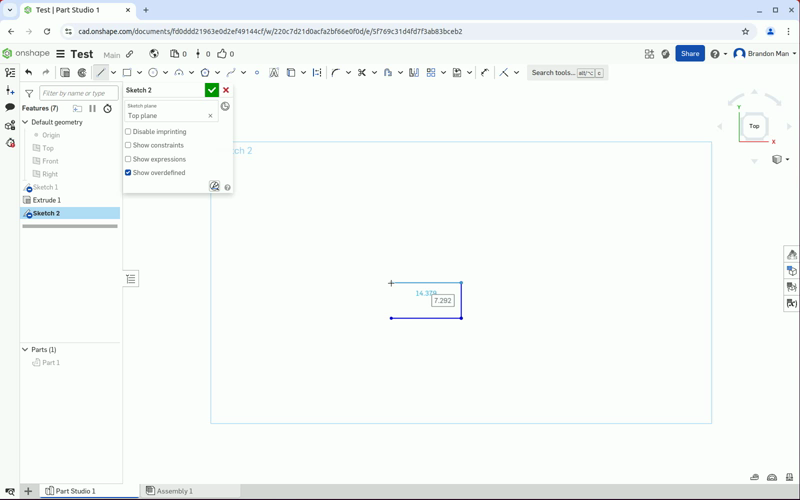
mouse_move(421, 282)
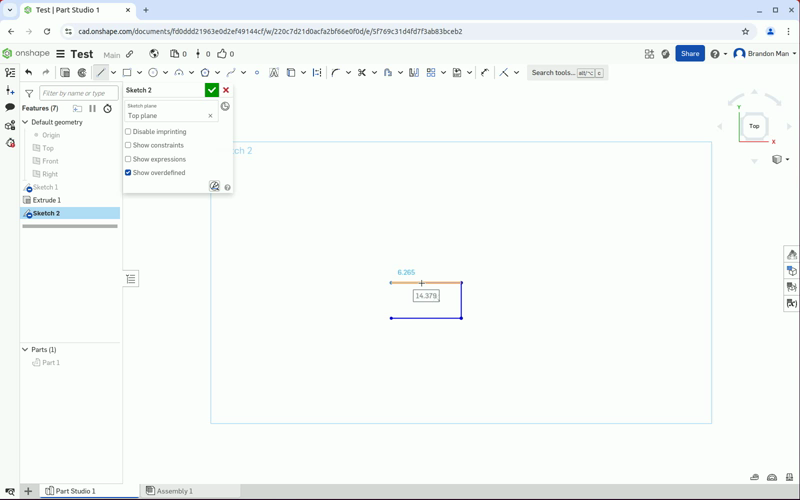
key_down(shift)
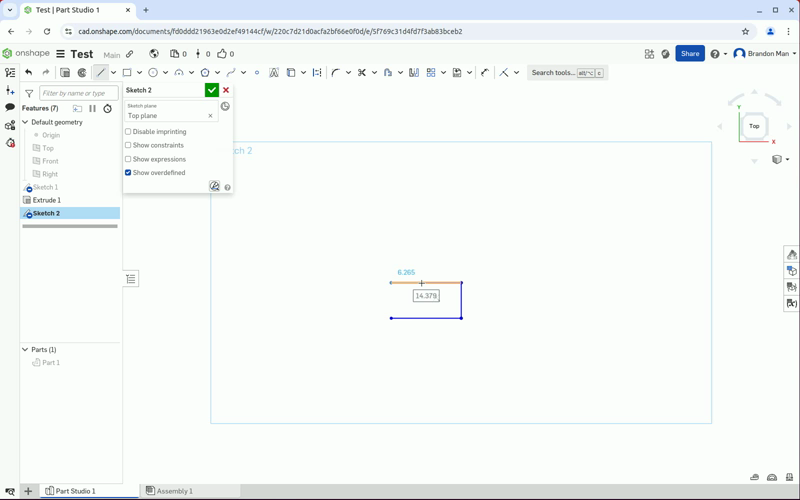
mouse_move(391, 318)
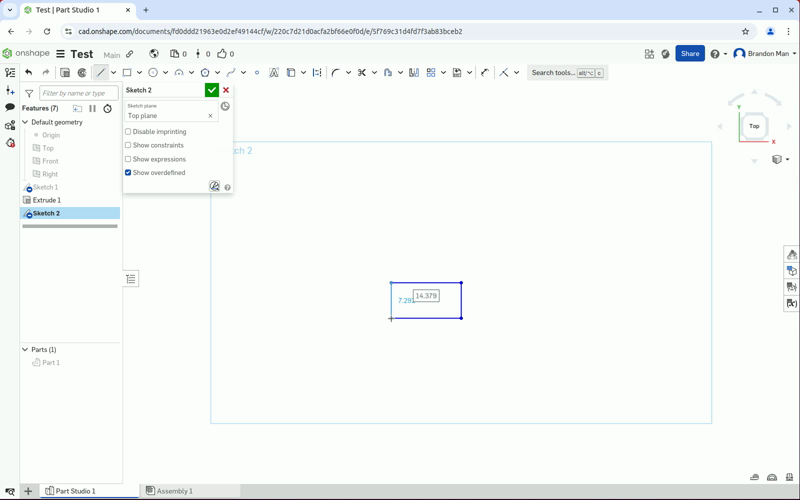
key_up(shift)
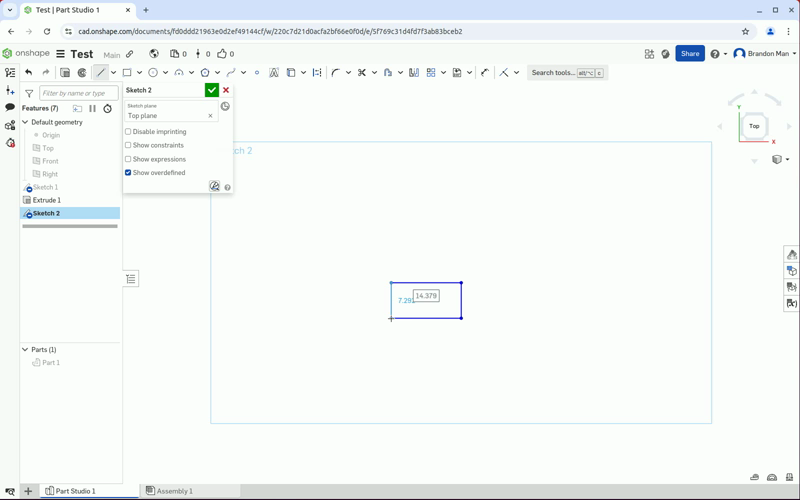
click(391, 318)
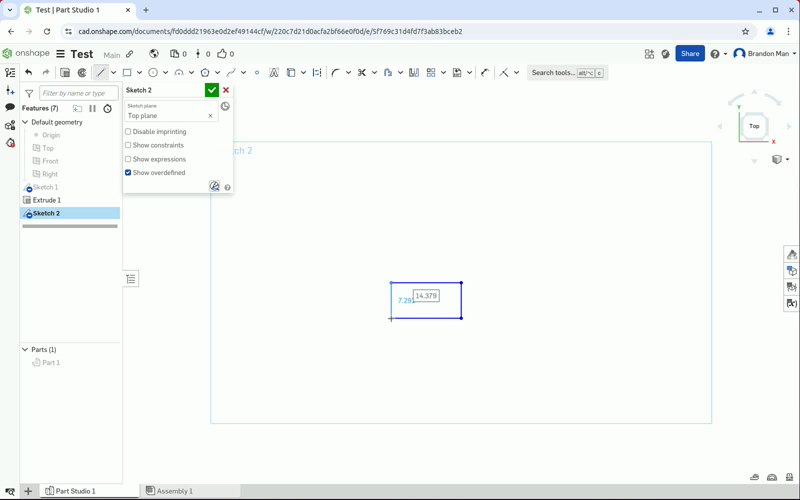
key(esc)
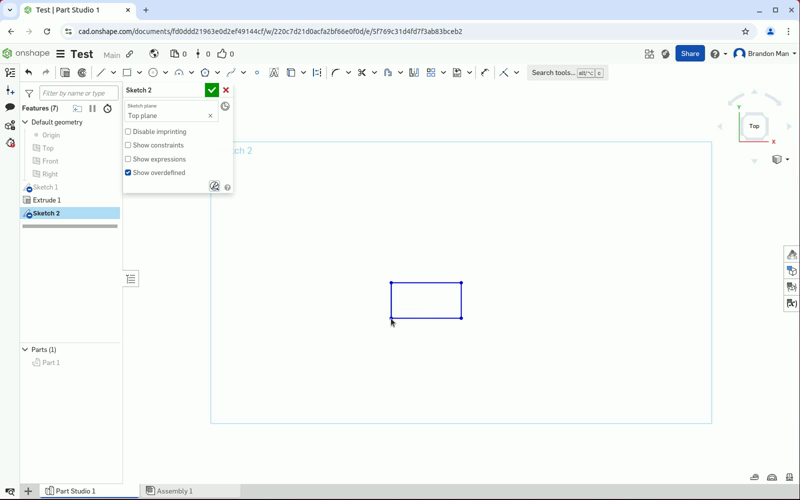
mouse_move(447, 289)
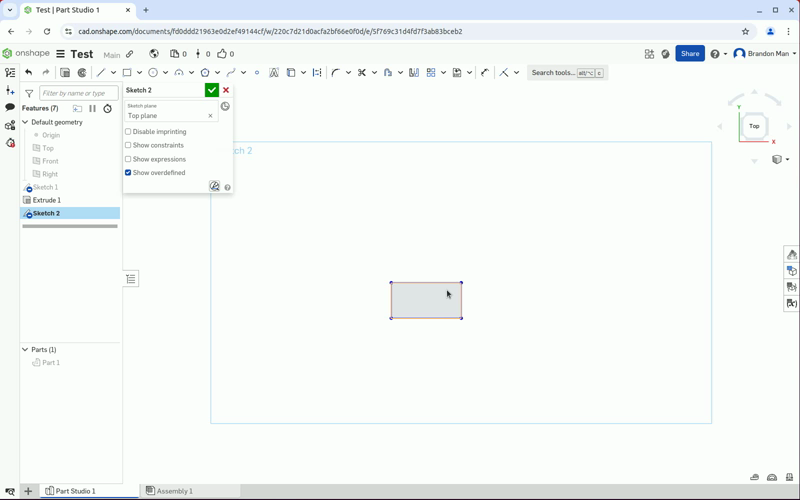
click(447, 289)
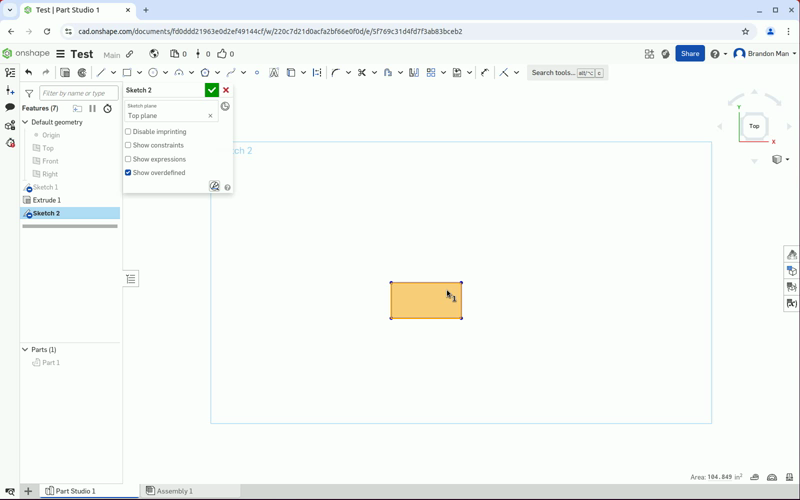
mouse_move(73, 352)
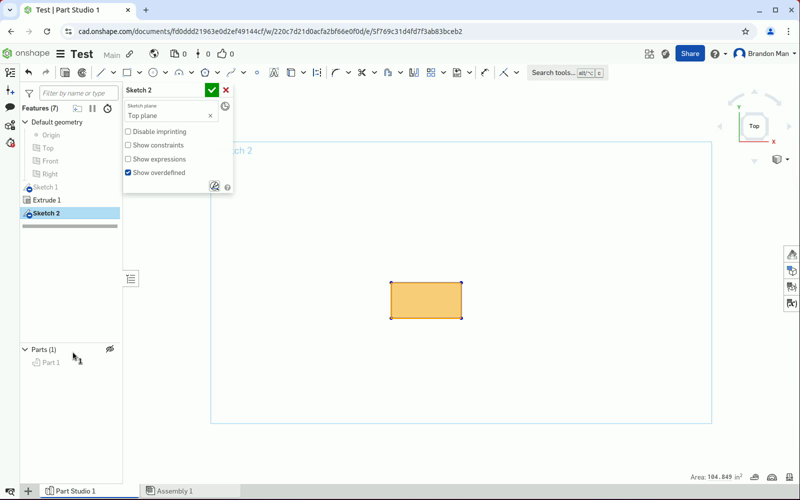
key(shift+y)
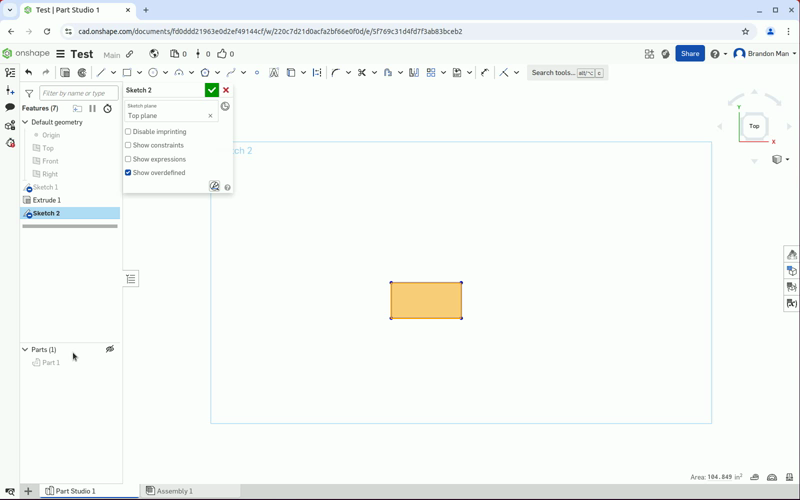
key(shift+e)
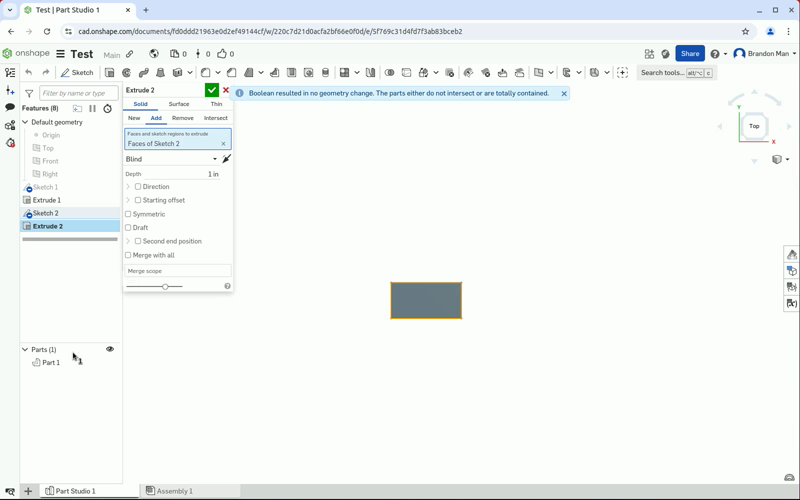
mouse_move(143, 106)
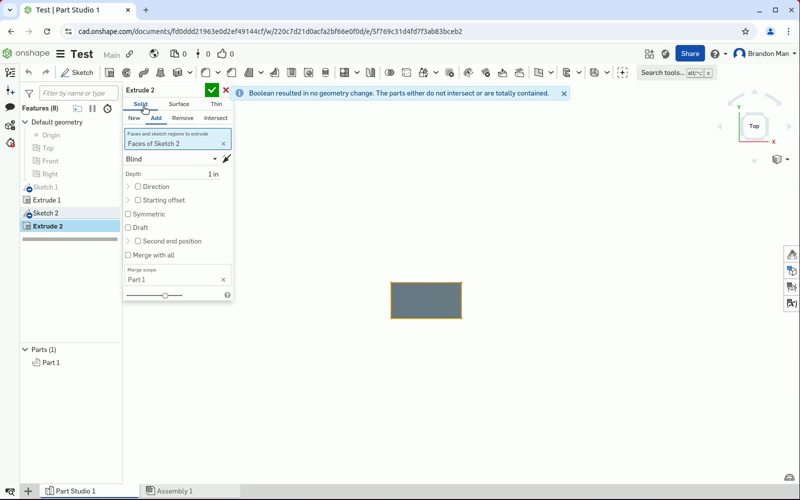
click(143, 106)
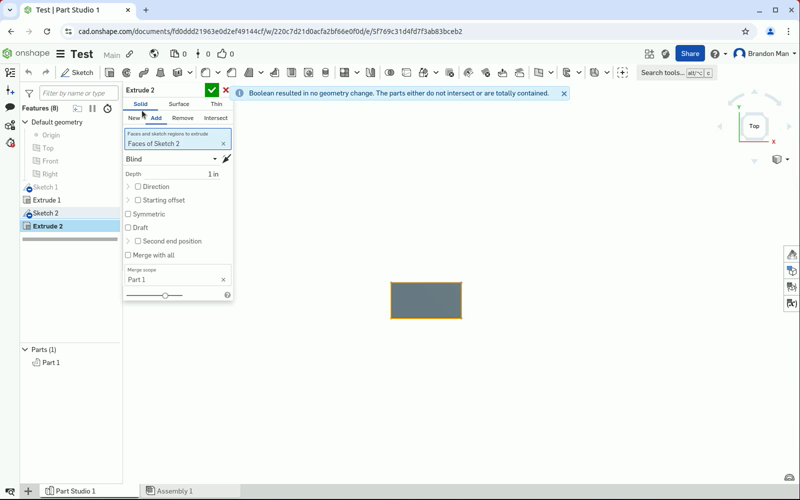
mouse_move(137, 120)
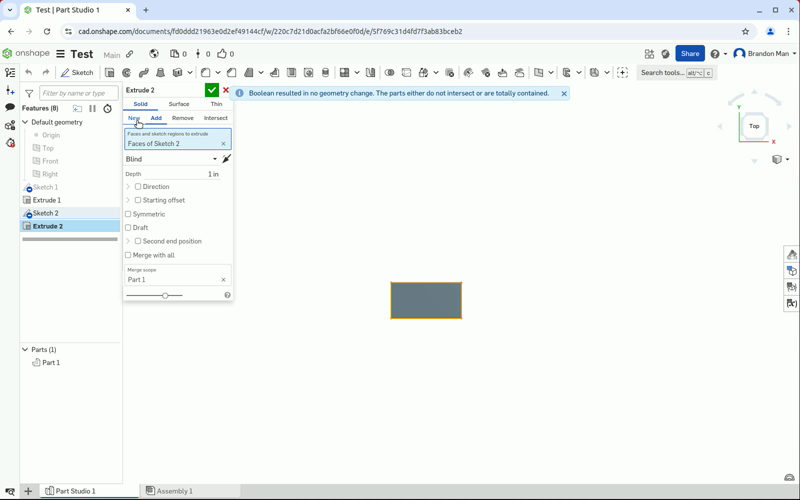
click(137, 120)
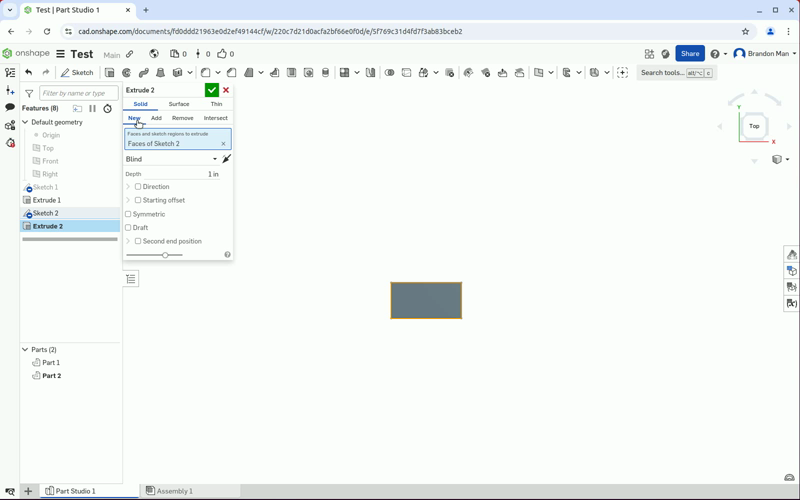
key(tab, 4)
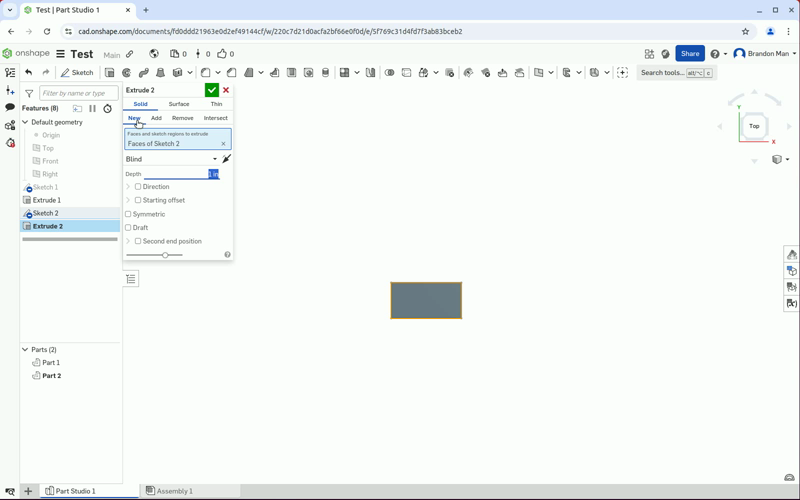
text(-23.108)
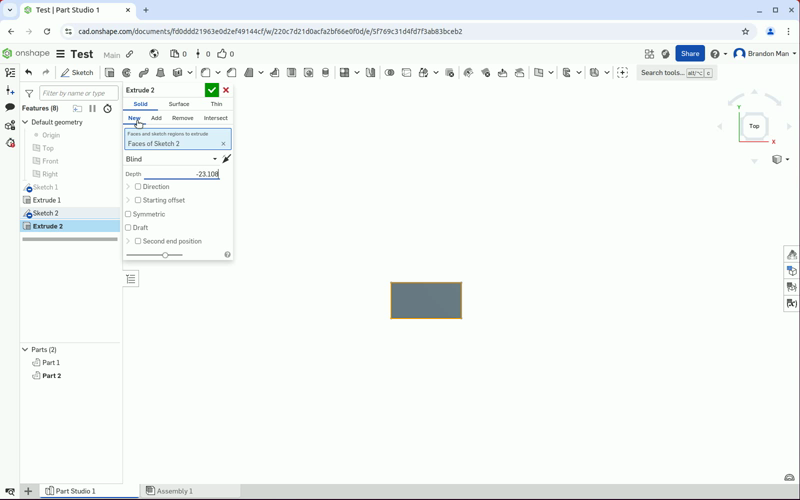
key(enter)
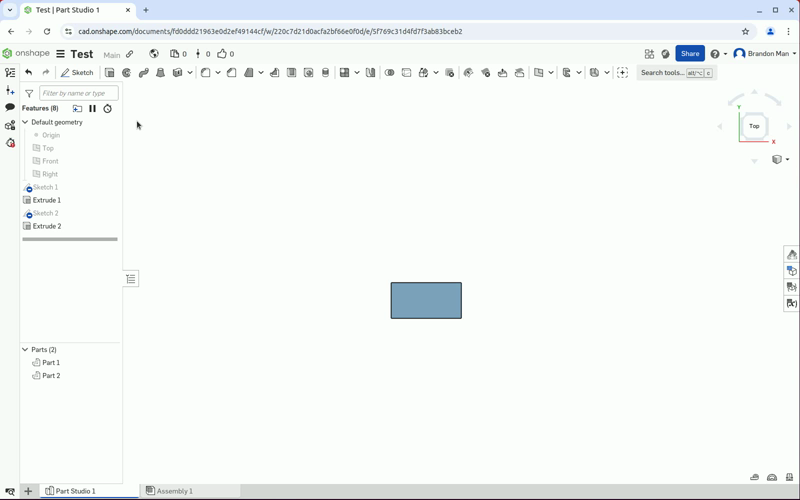
key(shift+h)
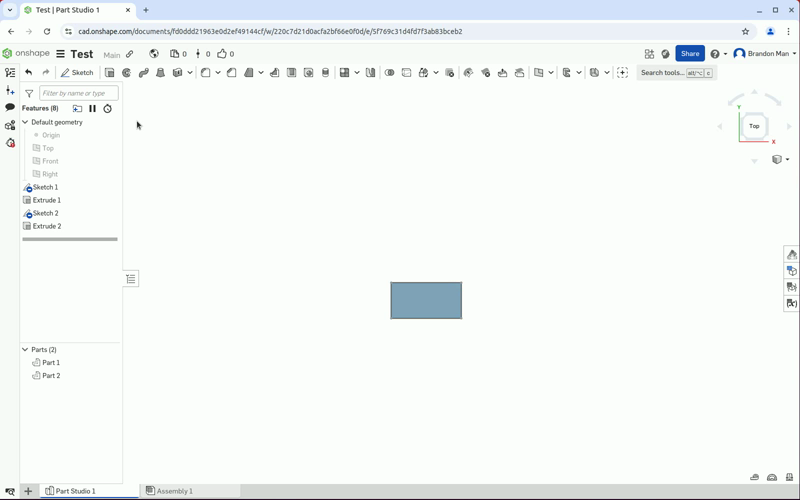
key(shift+h)
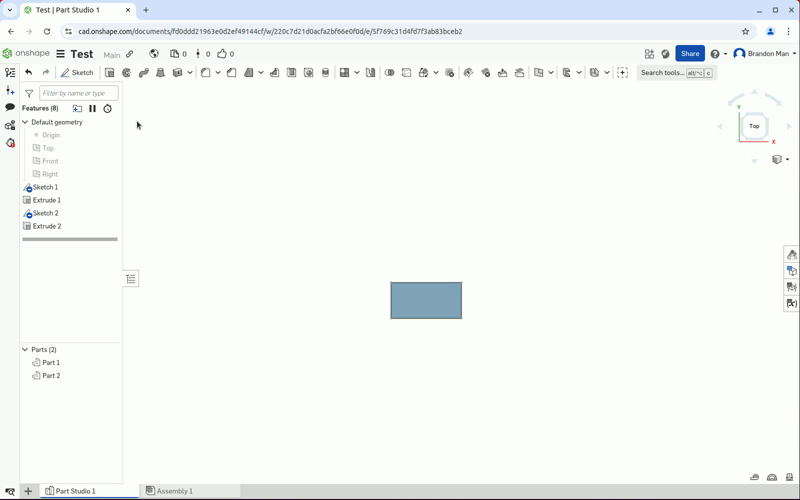
key(shift+7)
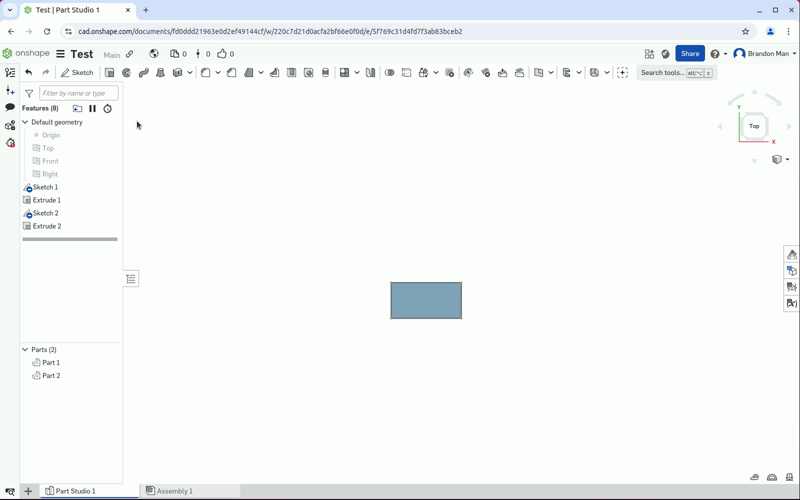
key(up, 3)
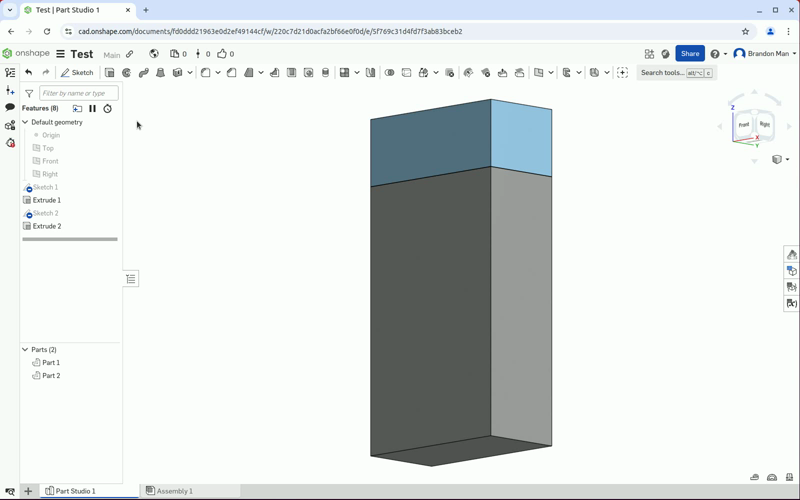
key(left, 3)
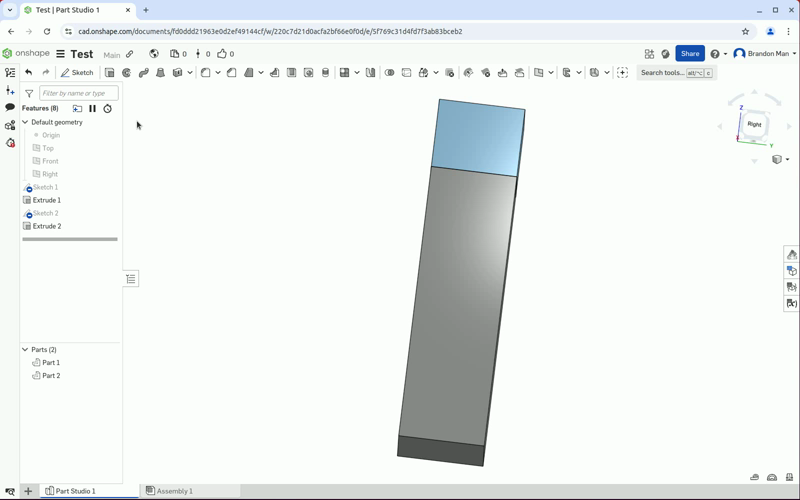
key(right, 3)
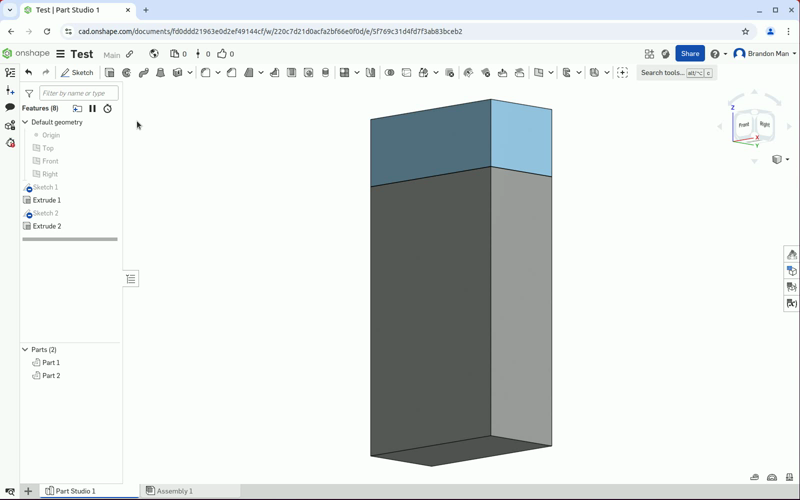
key(down, 3)
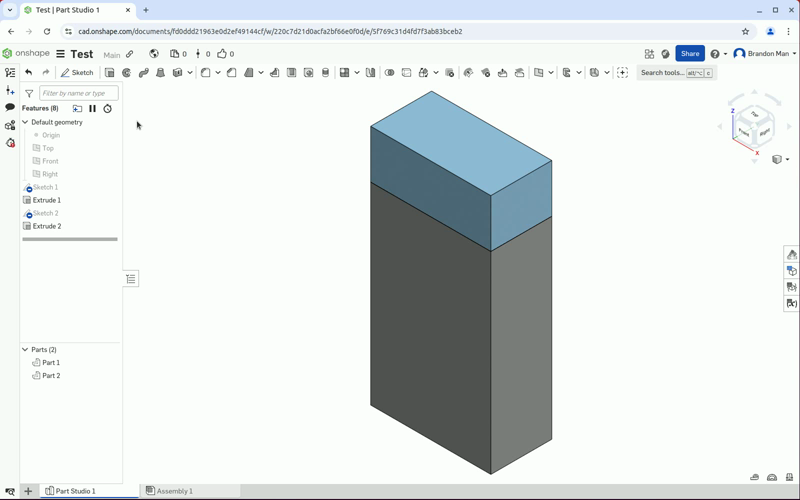
mouse_move(73, 189)
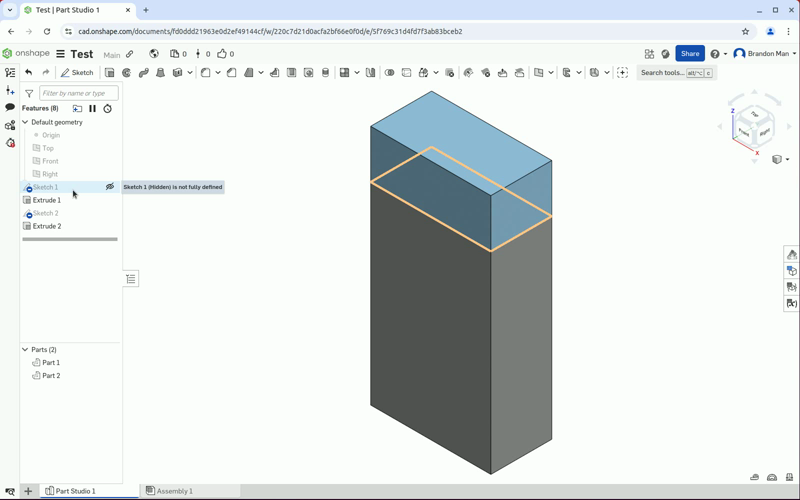
click(73, 189)